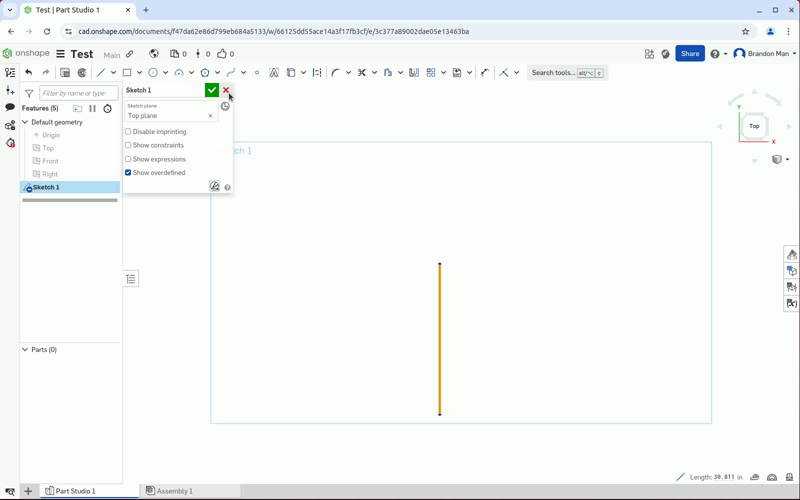
key(shift+h)
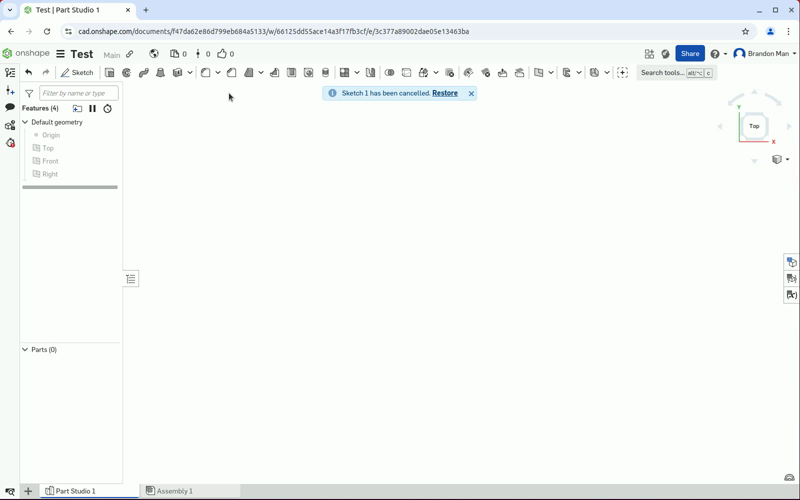
mouse_move(73, 352)
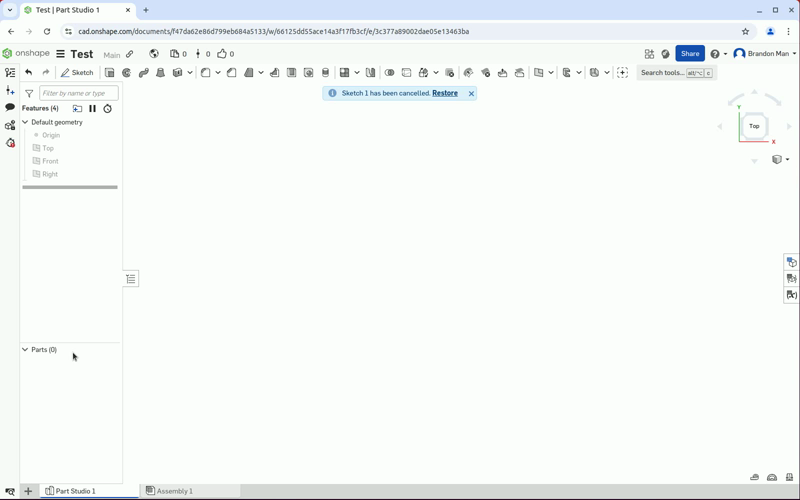
key(y)
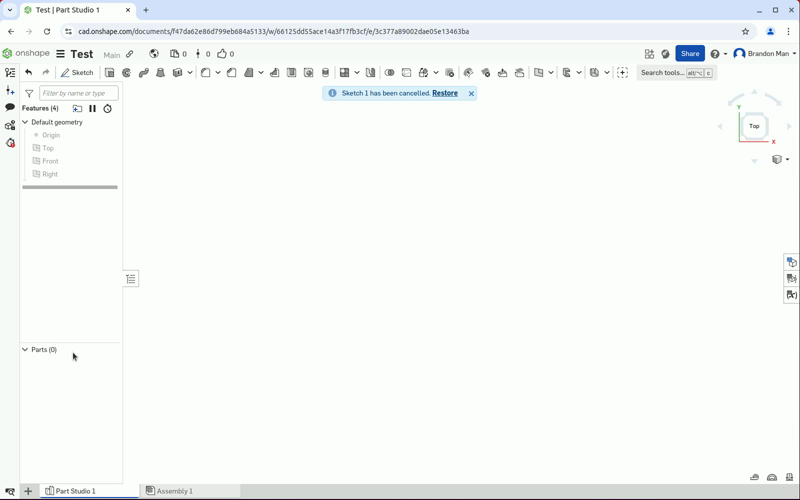
key(shift+p)
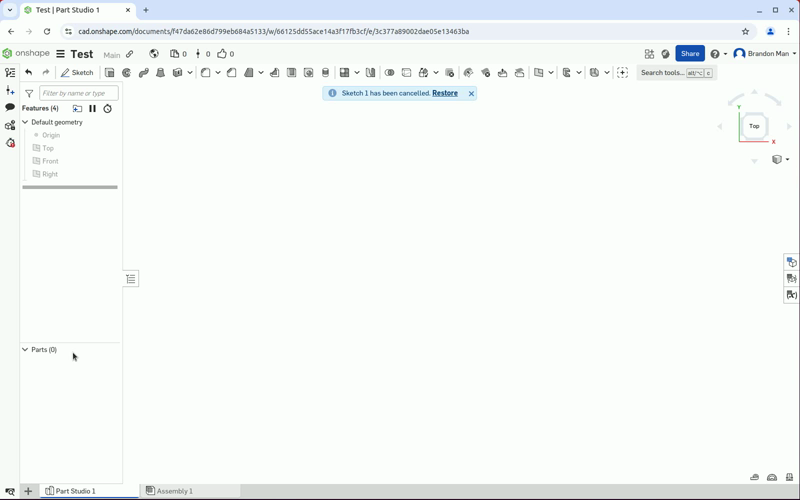
key(space)
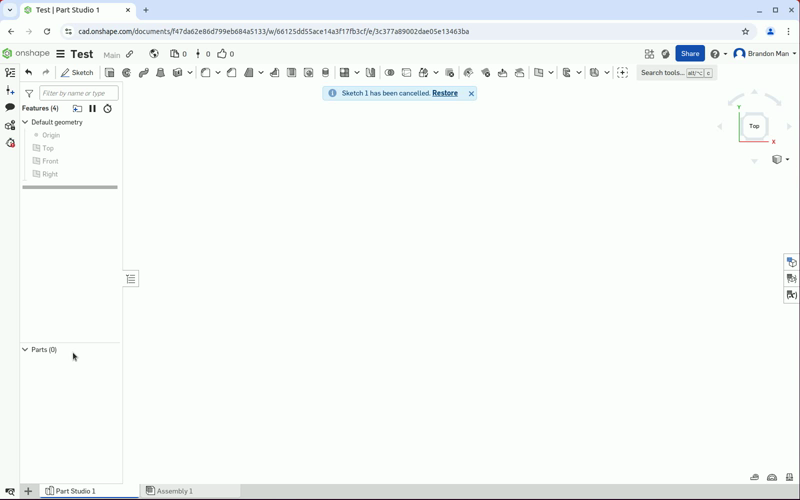
key_down(shift)
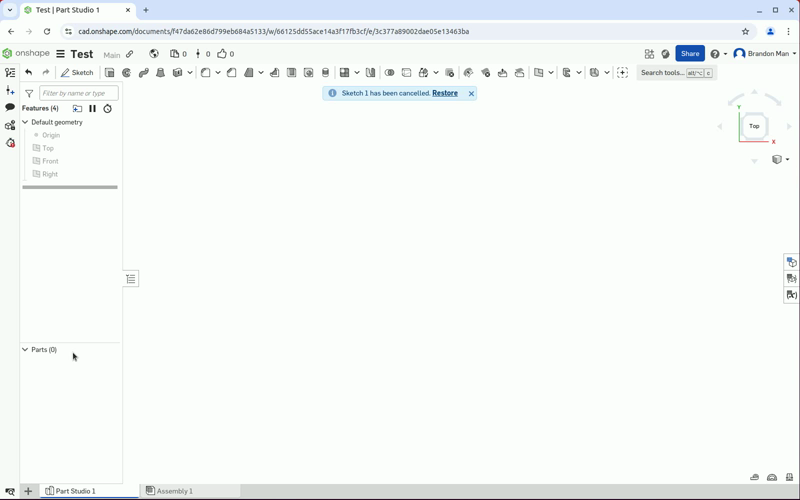
key(up)
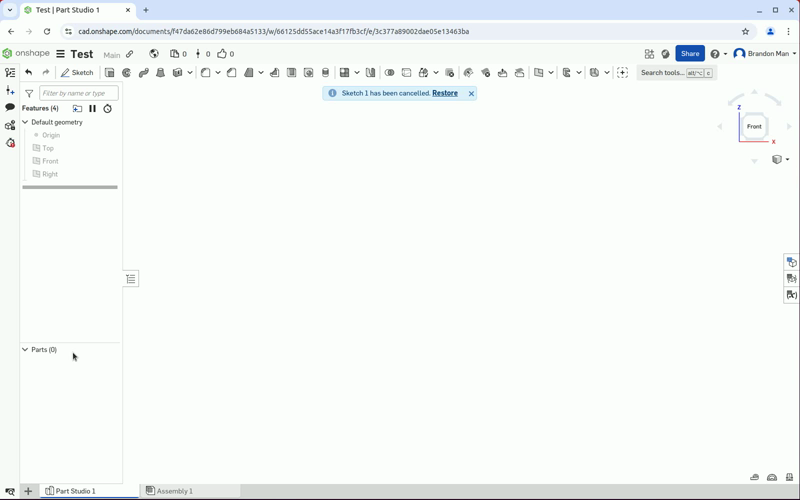
key_up(shift)
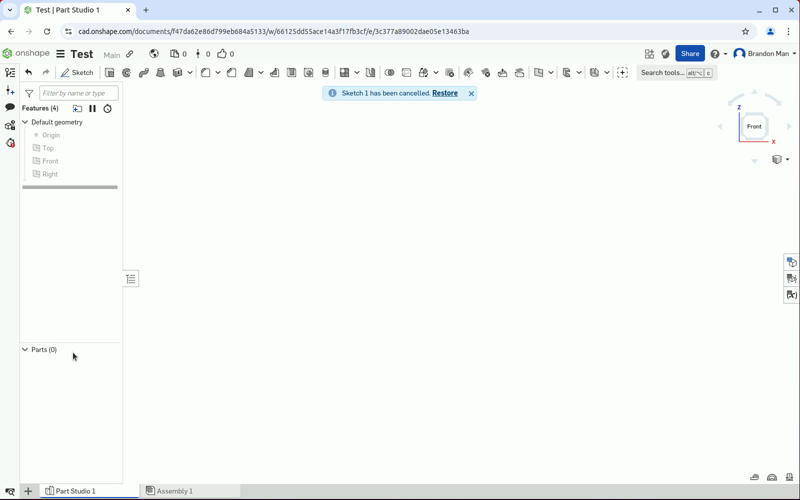
mouse_move(73, 352)
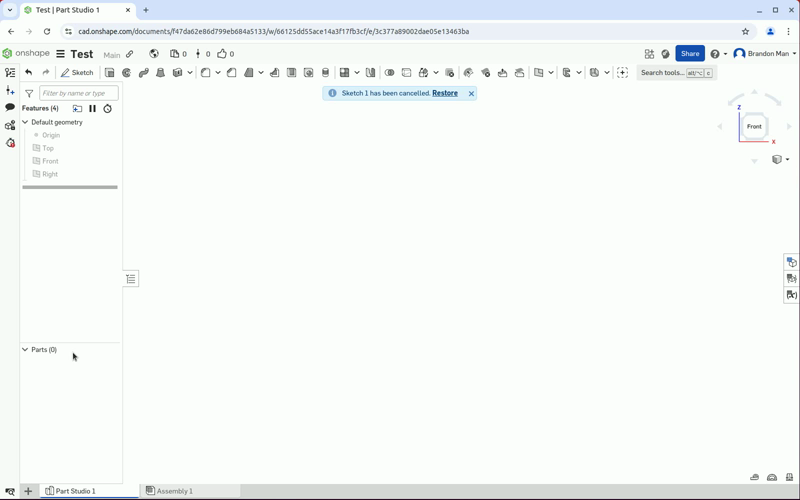
key(shift+y)
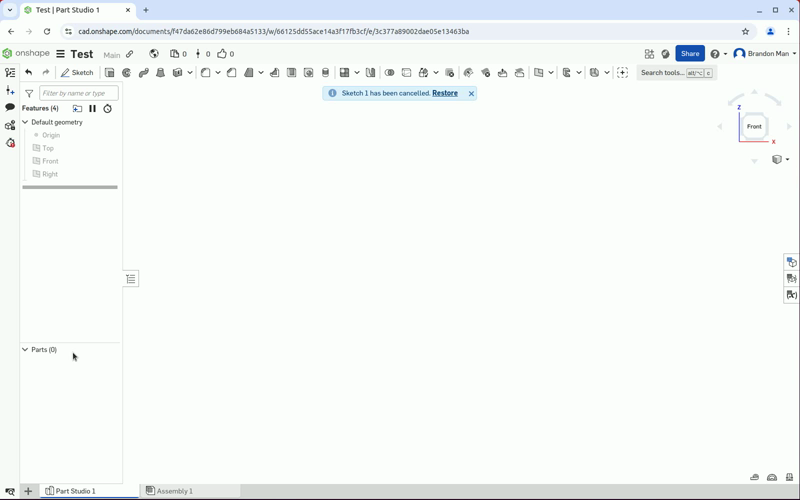
key(shift+s)
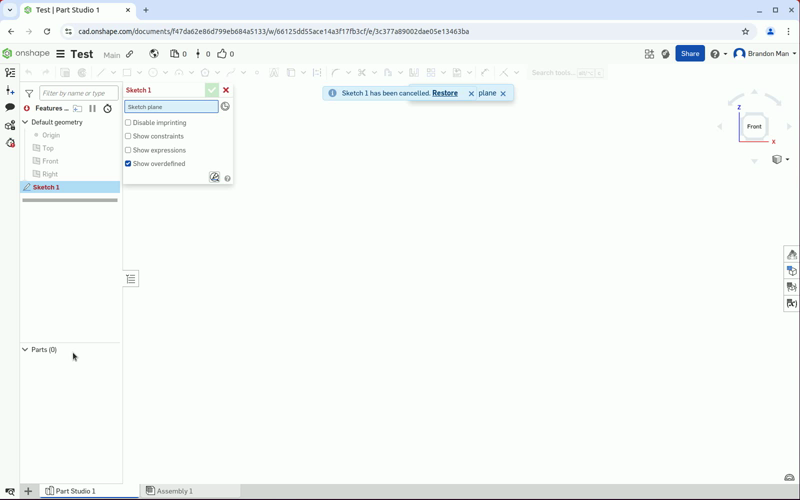
mouse_move(73, 163)
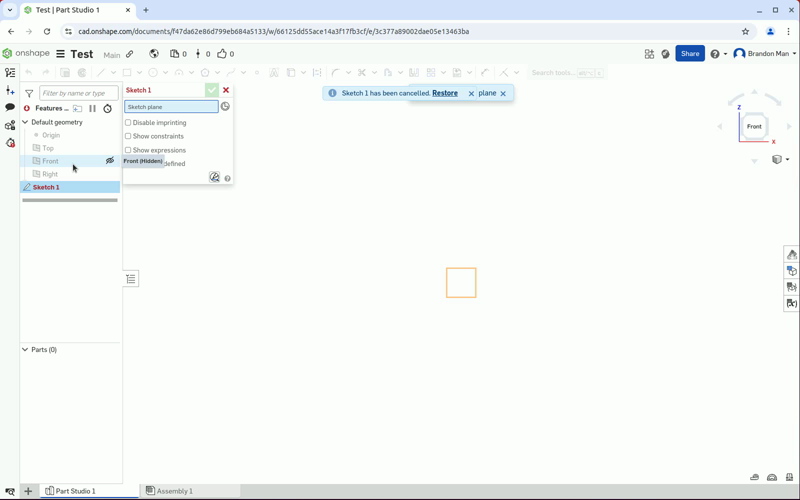
click(73, 163)
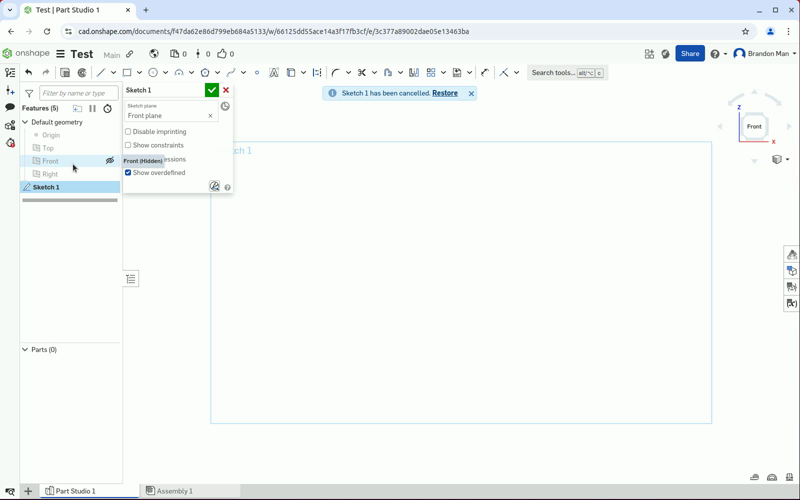
mouse_move(73, 352)
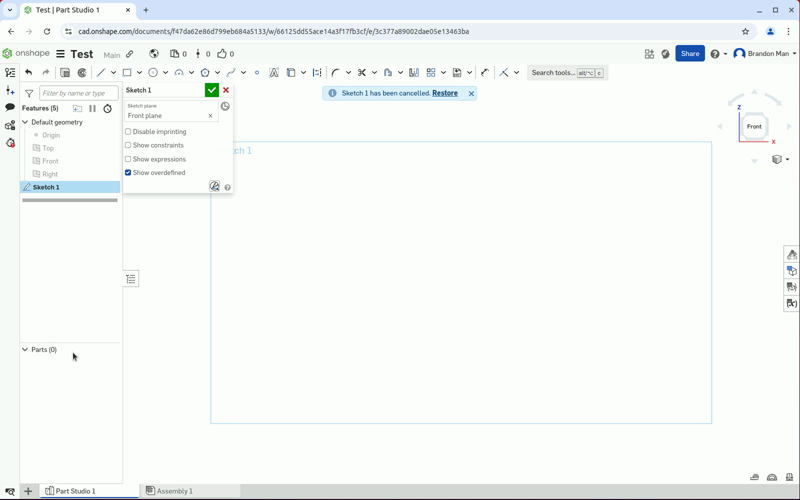
key(y)
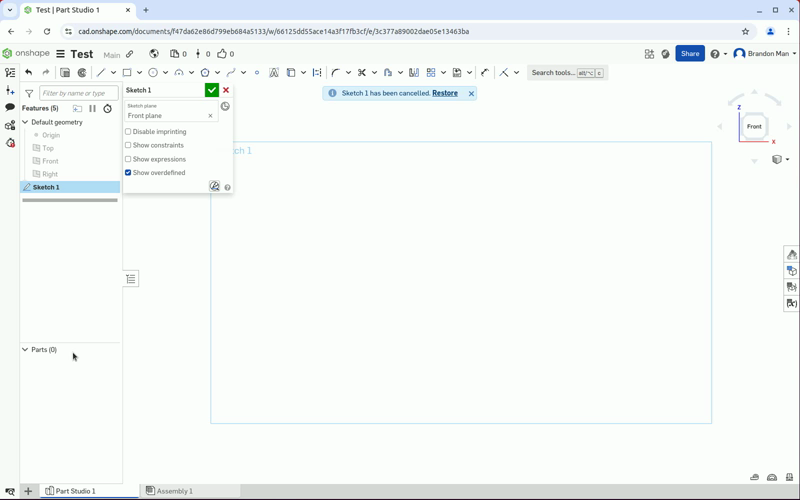
key(c)
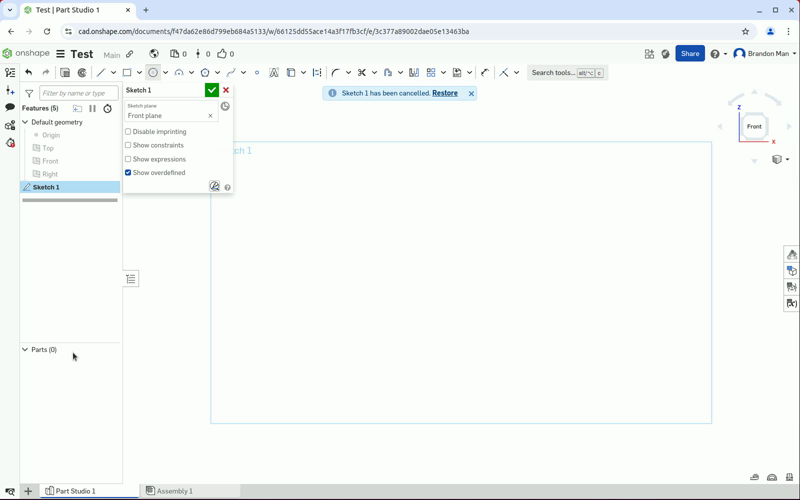
key_down(shift)
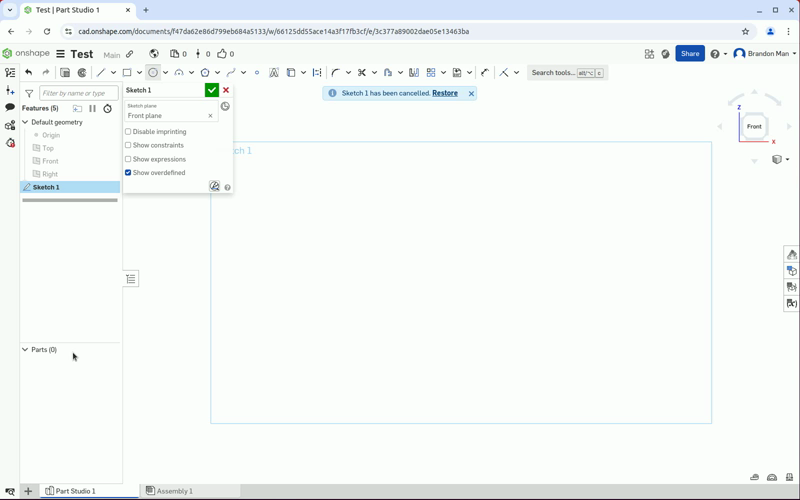
mouse_move(461, 282)
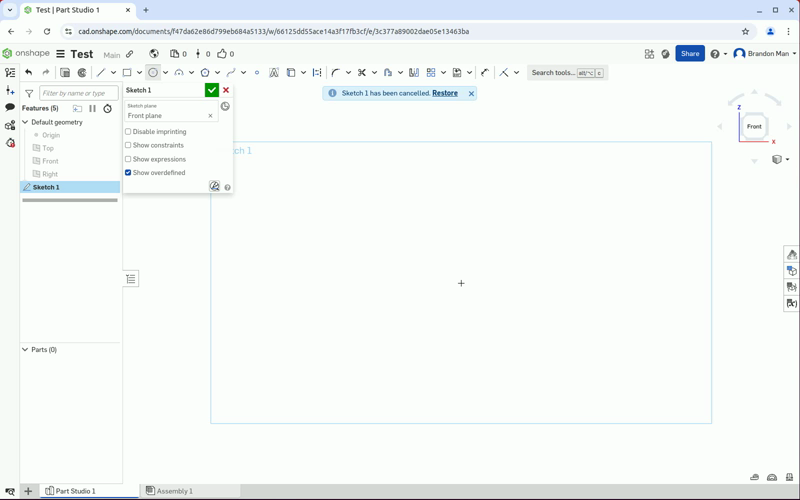
click(461, 282)
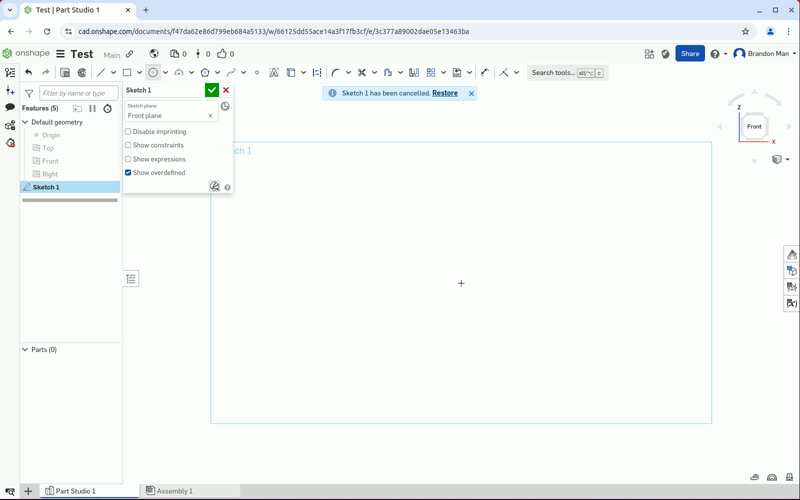
key_up(shift)
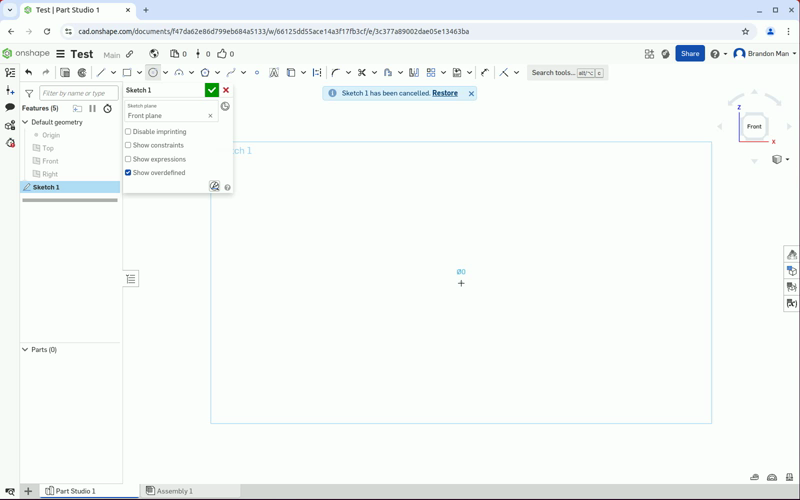
mouse_move(574, 282)
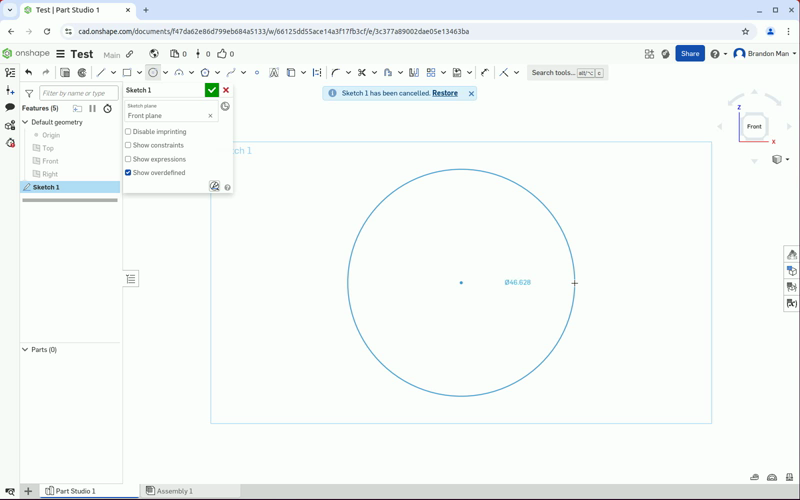
click(574, 282)
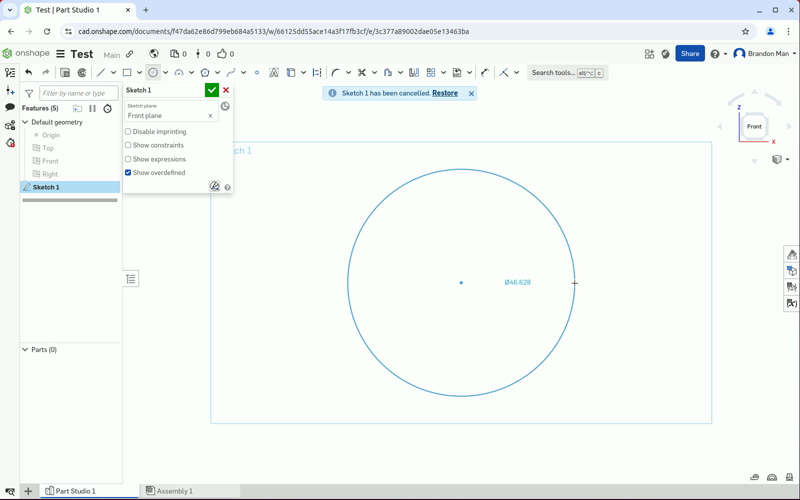
key(esc)
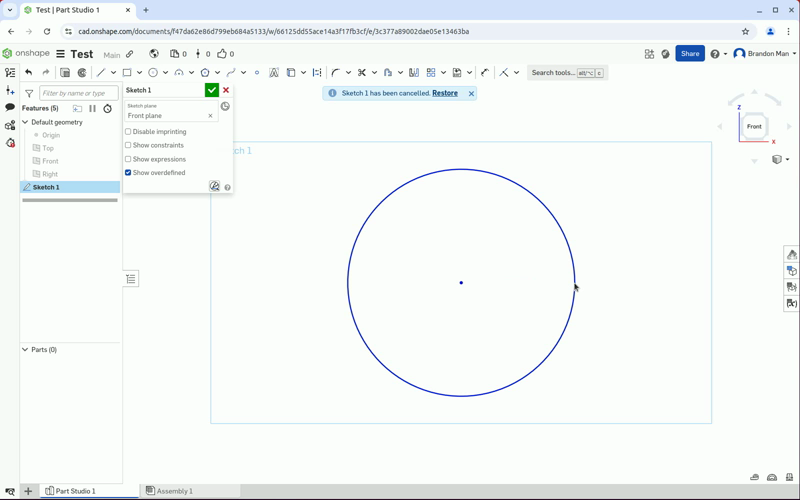
key(c)
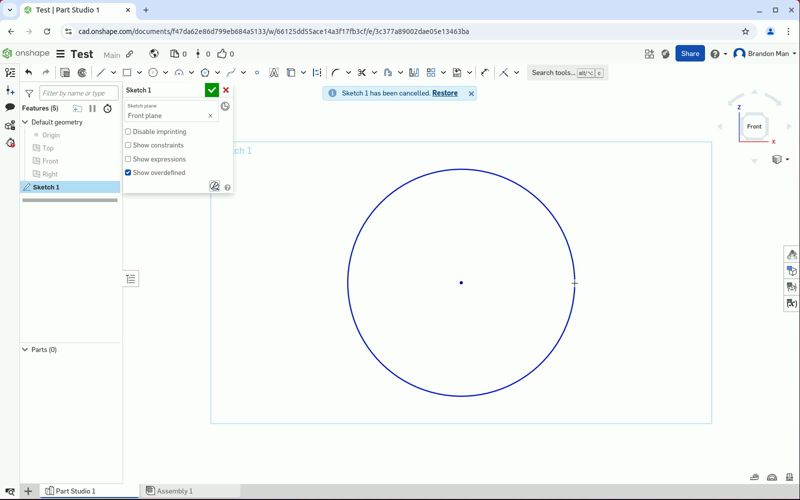
key_down(shift)
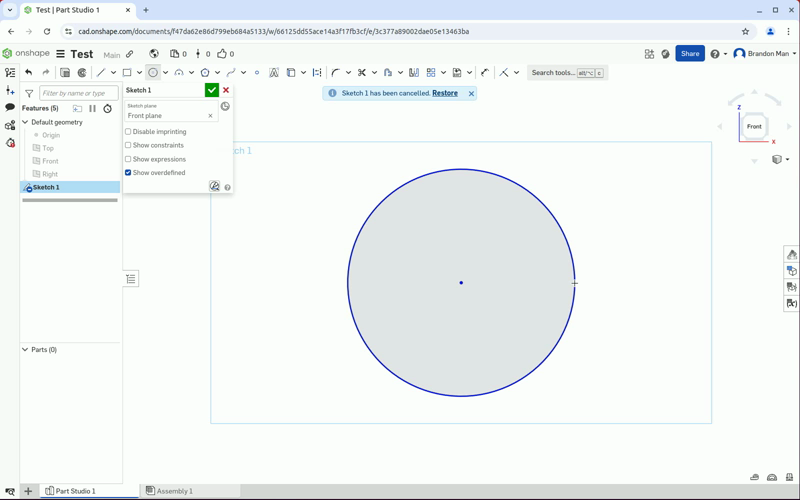
mouse_move(461, 282)
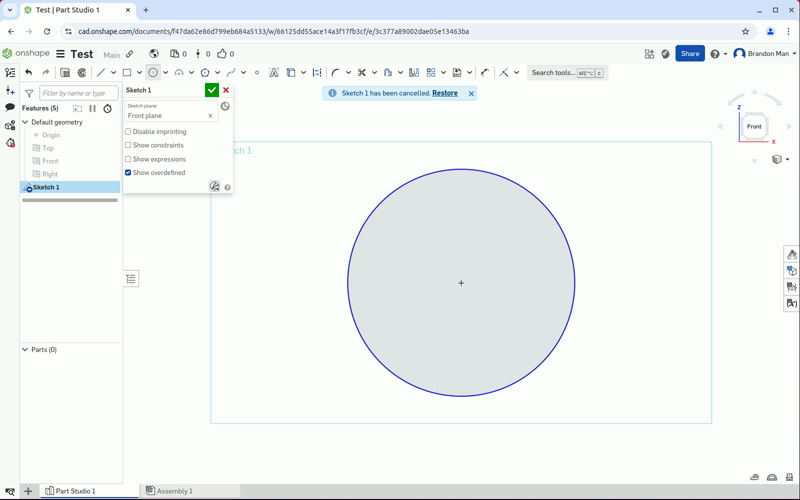
click(461, 282)
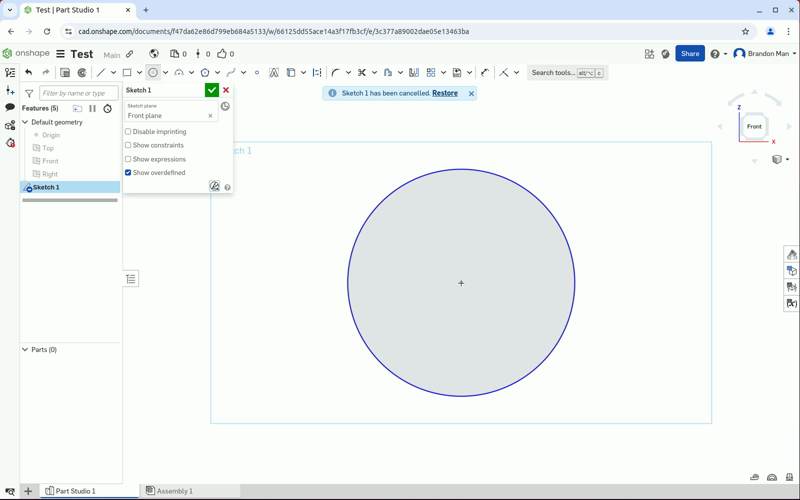
key_up(shift)
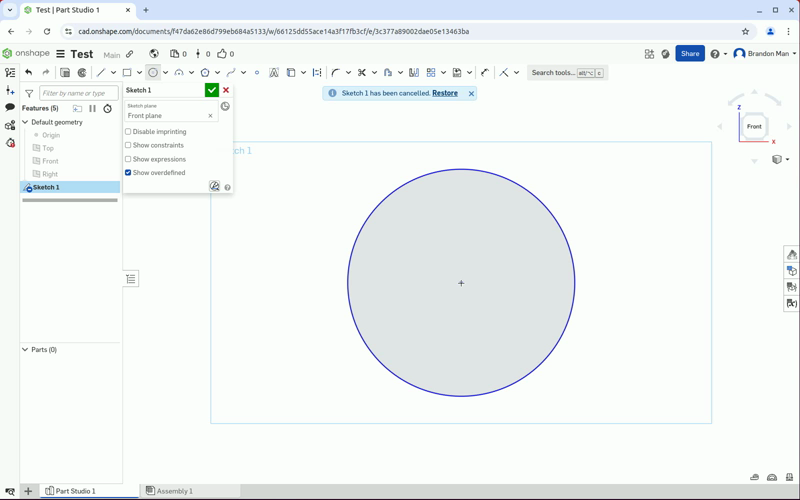
mouse_move(548, 282)
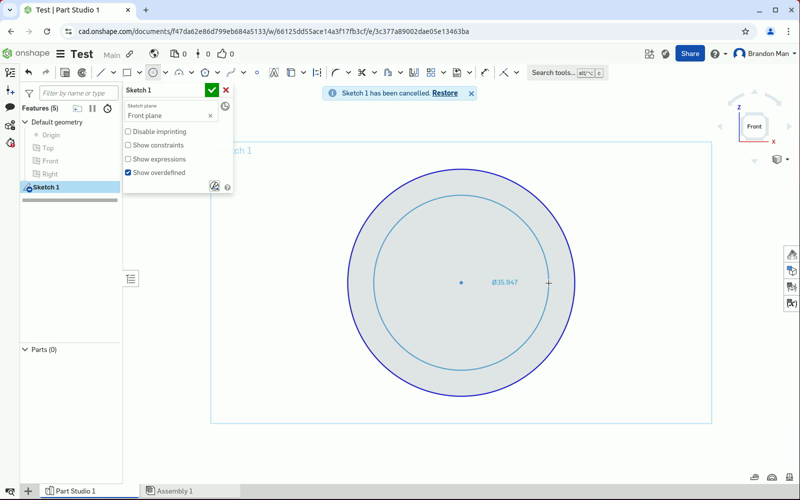
click(548, 282)
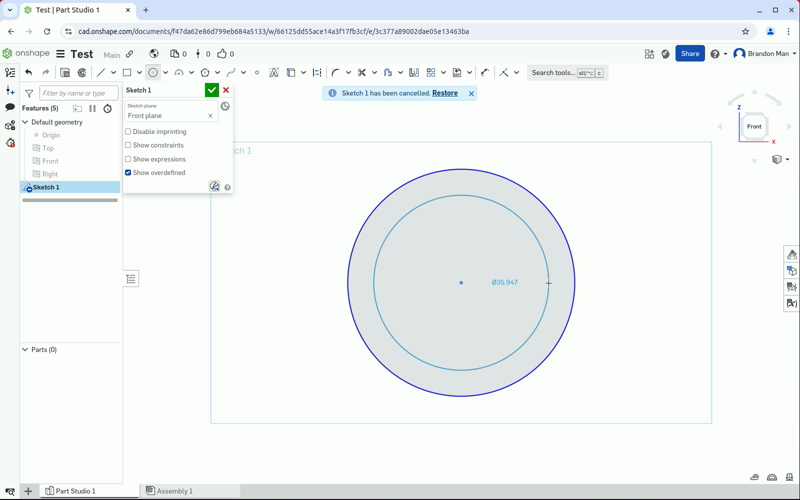
key(esc)
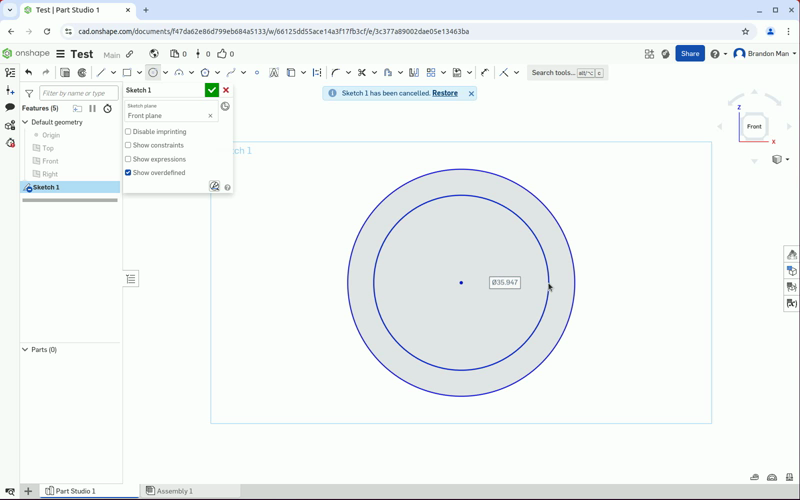
mouse_move(489, 378)
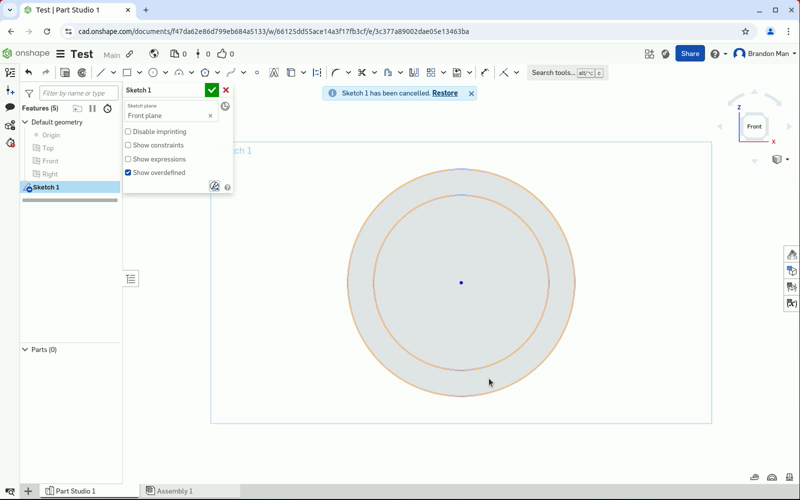
click(489, 378)
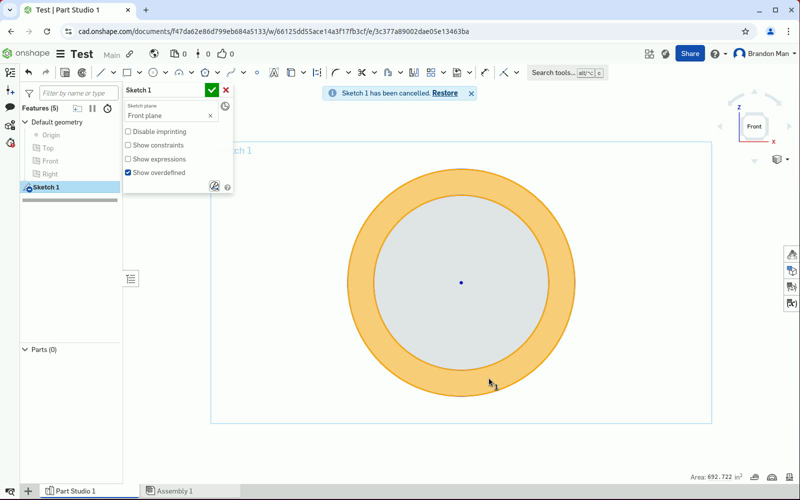
mouse_move(73, 352)
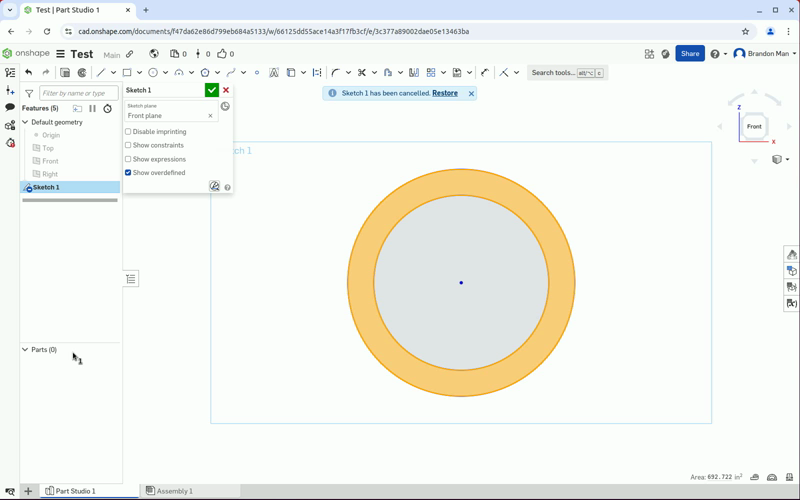
key(shift+y)
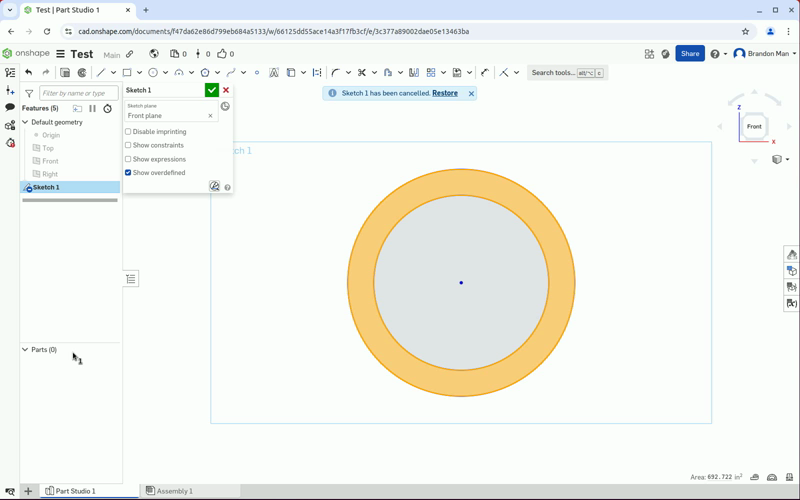
key(shift+e)
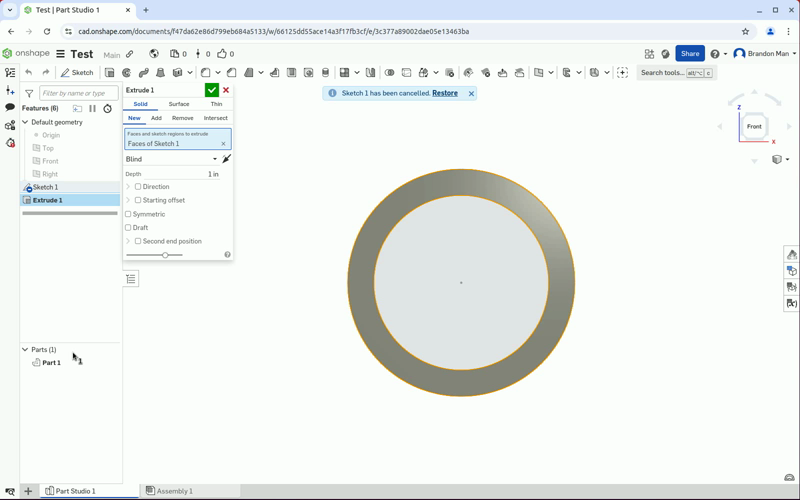
mouse_move(143, 106)
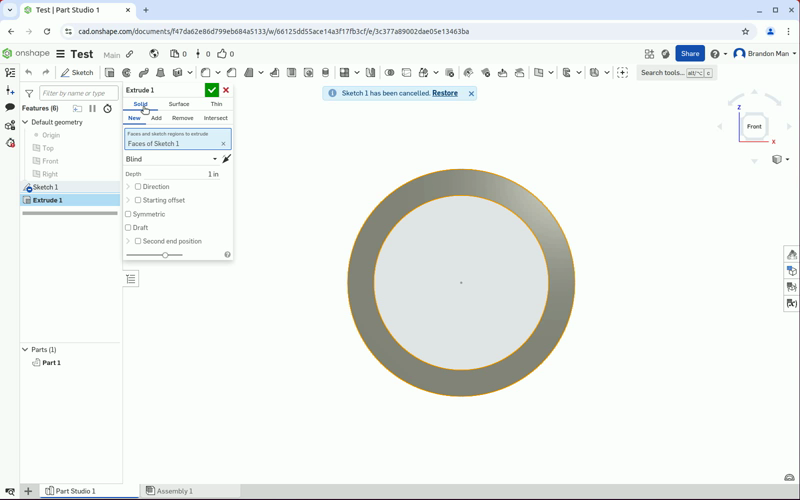
click(143, 106)
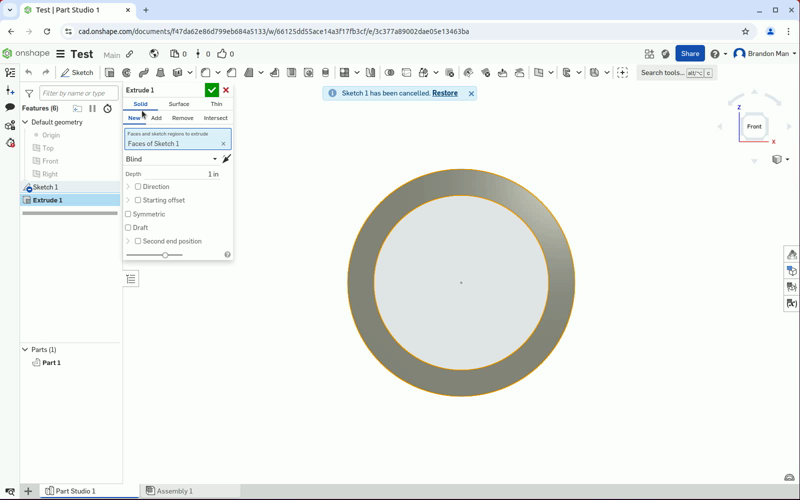
mouse_move(137, 120)
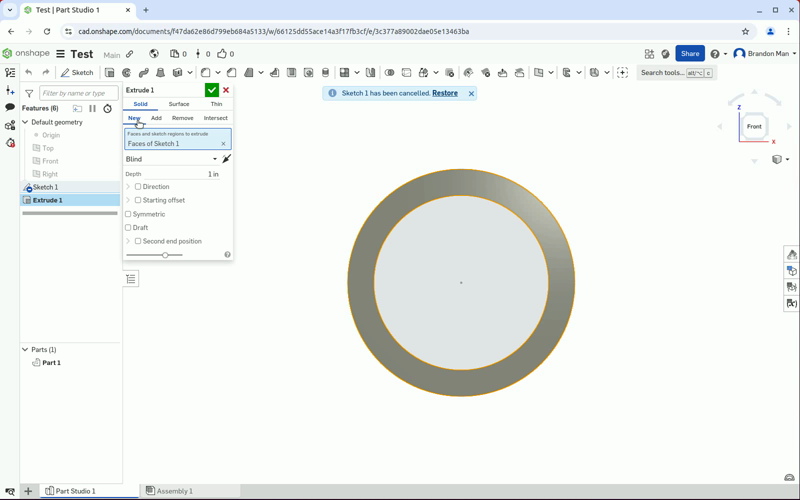
click(137, 120)
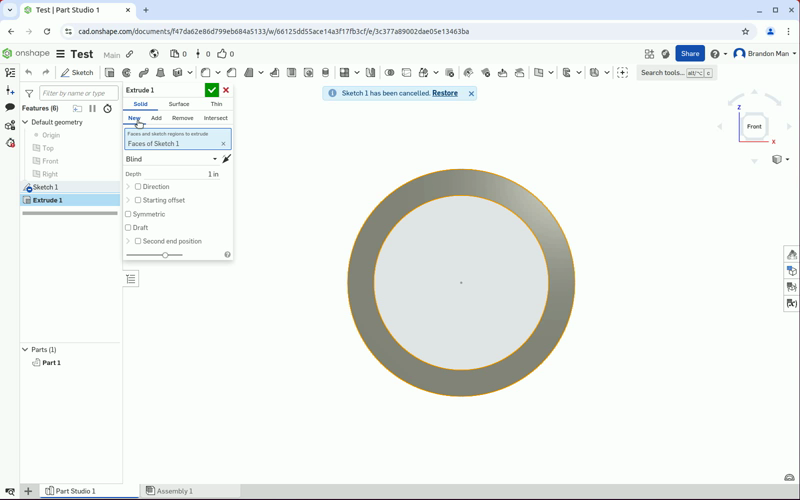
key(tab, 4)
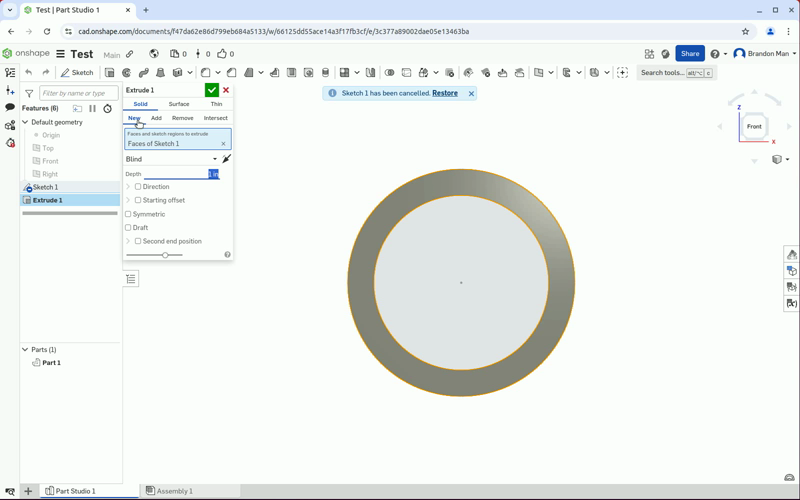
text(6.018)
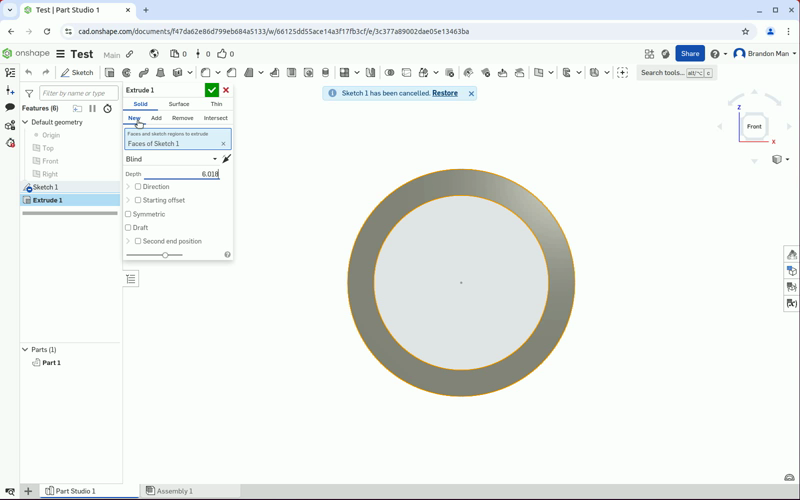
key(enter)
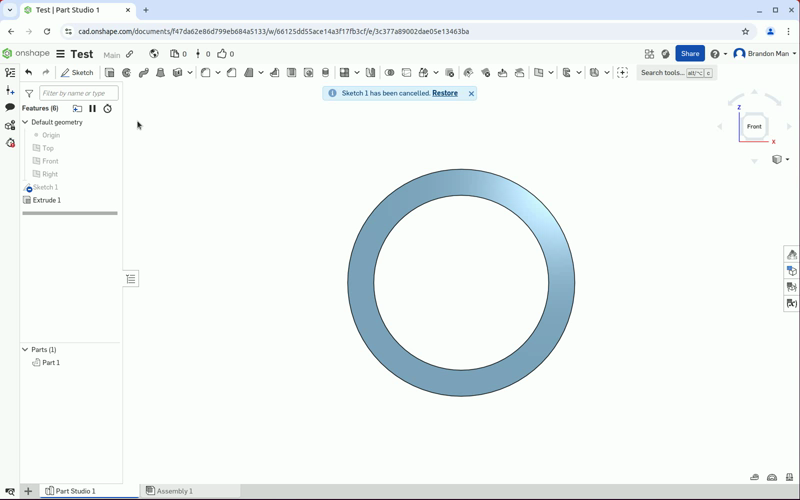
key(shift+h)
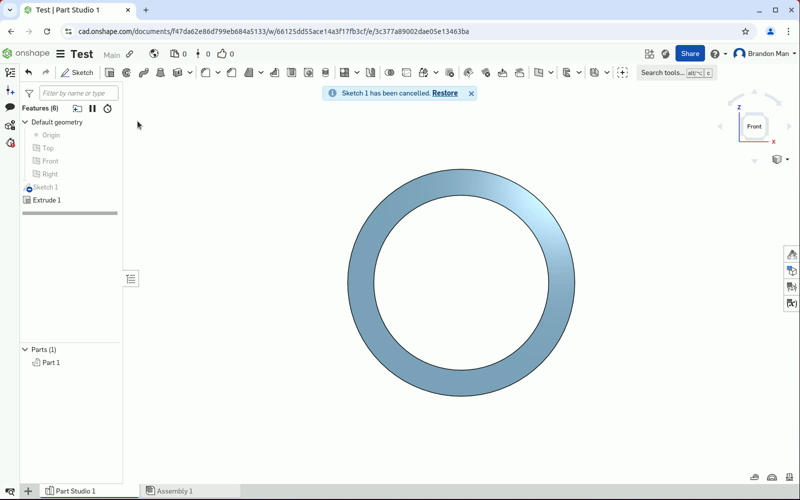
key(shift+h)
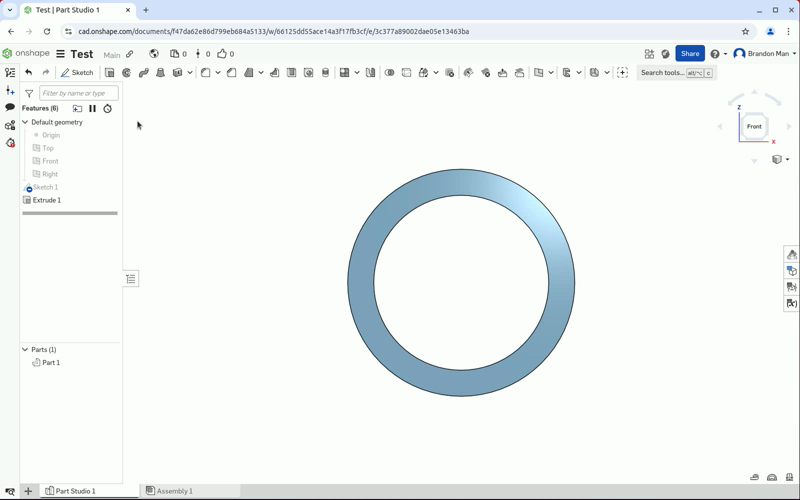
mouse_move(73, 189)
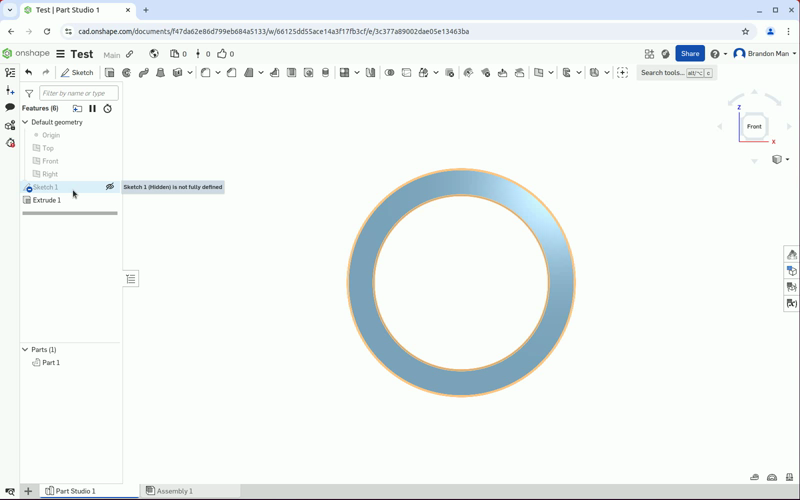
click(73, 189)
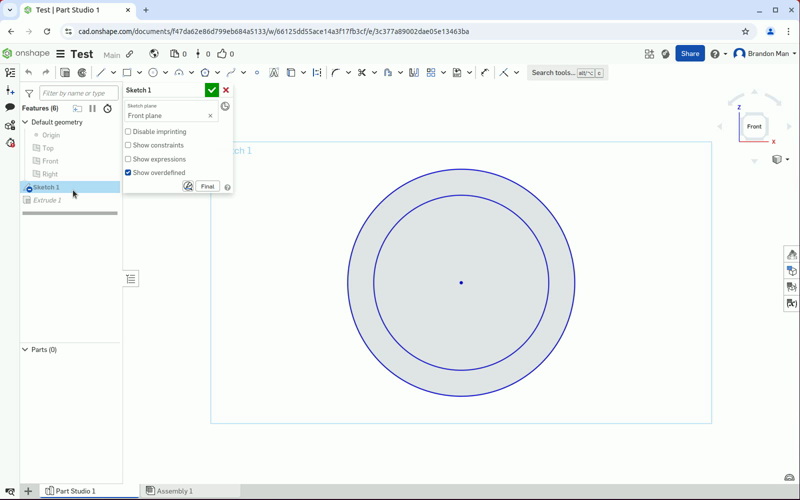
mouse_move(229, 92)
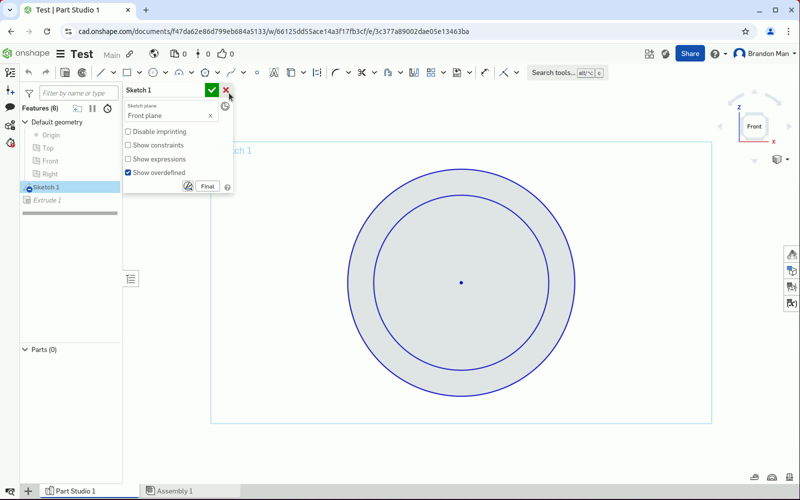
click(229, 92)
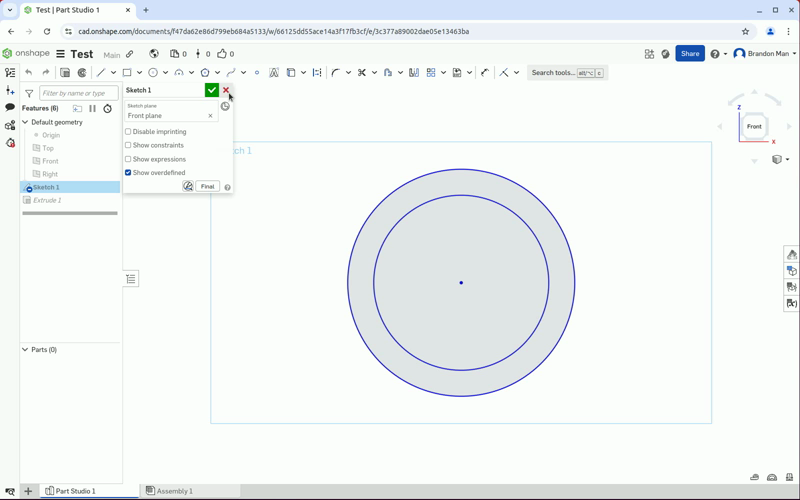
key(shift+s)
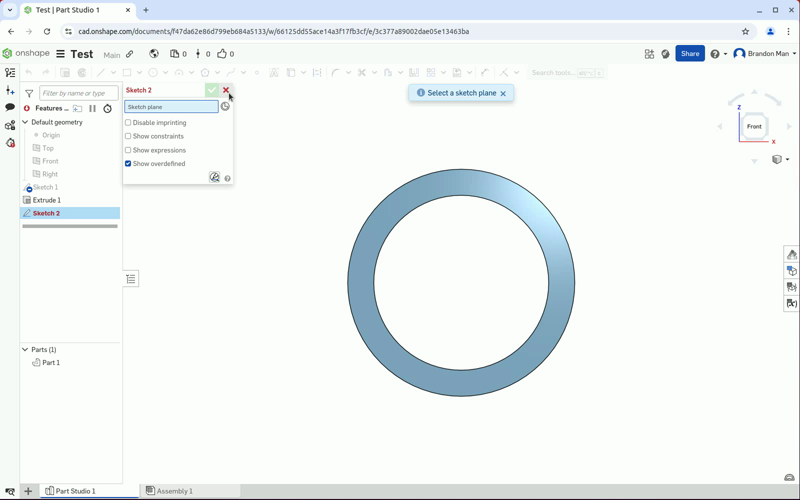
mouse_move(73, 163)
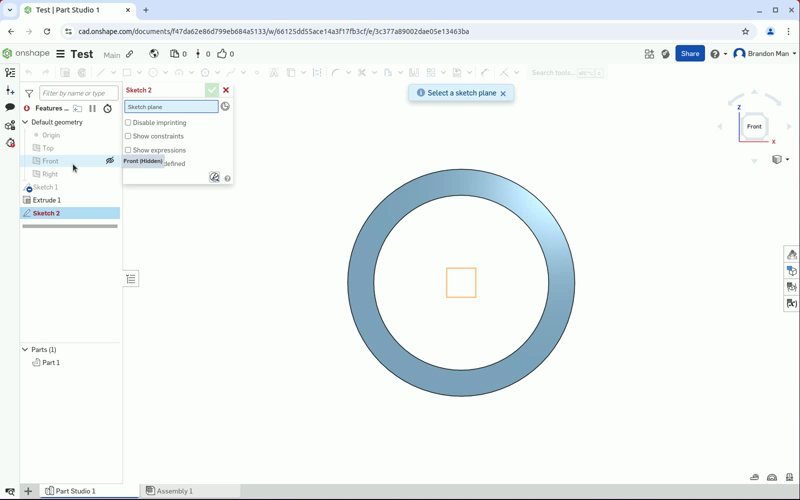
click(73, 163)
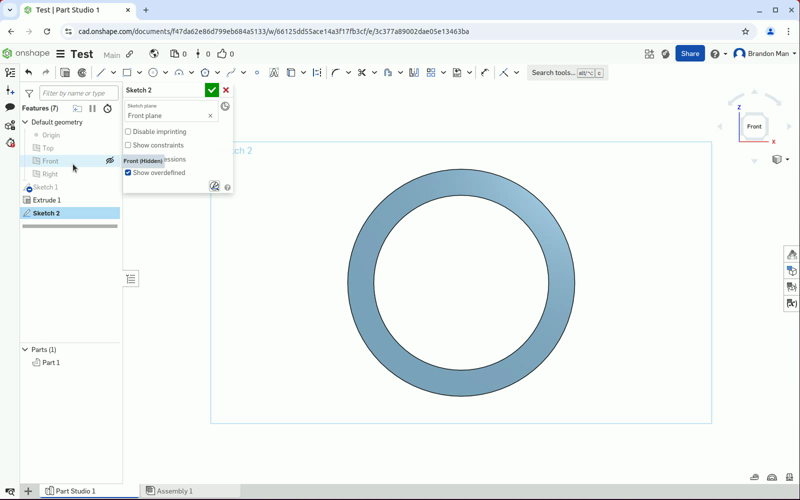
mouse_move(73, 352)
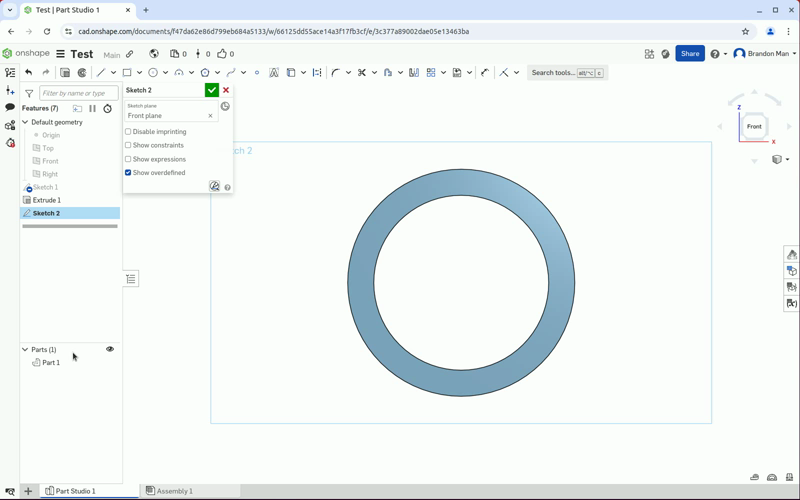
key(y)
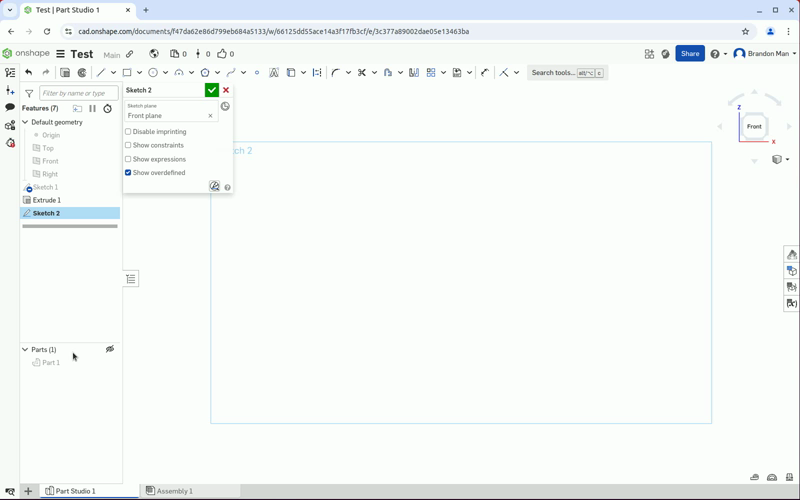
key(l)
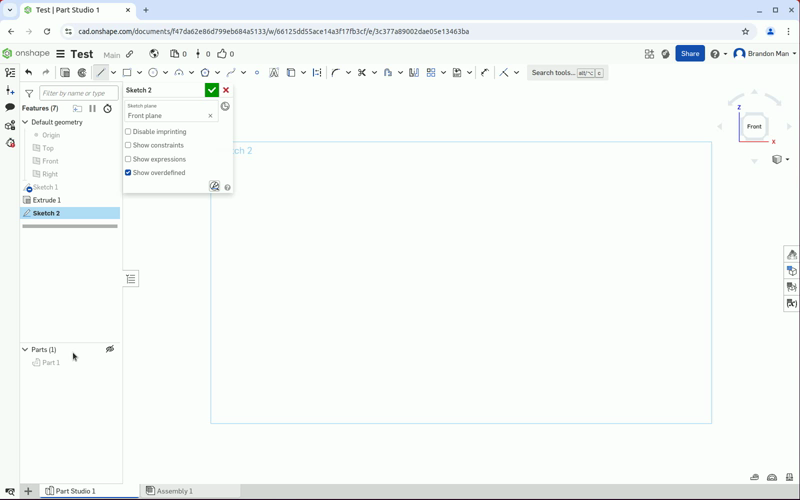
key_down(shift)
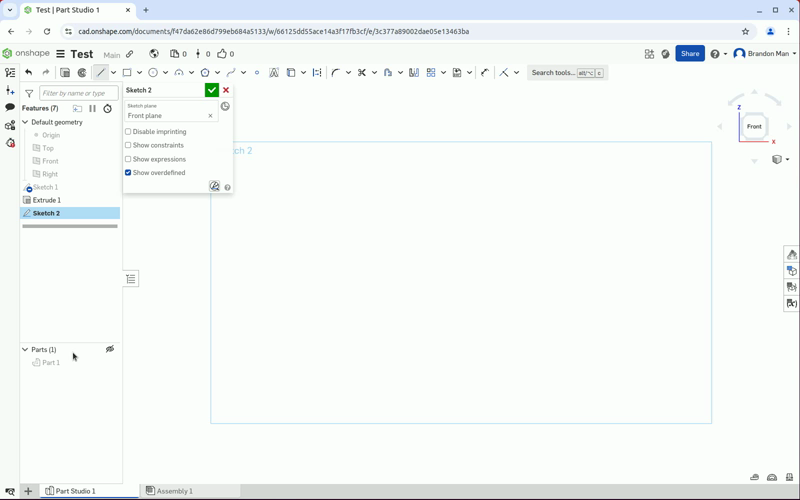
mouse_move(472, 300)
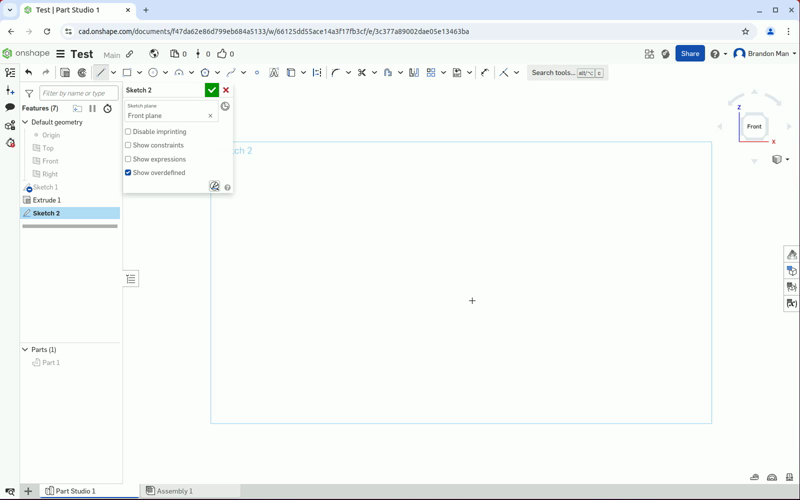
click(472, 300)
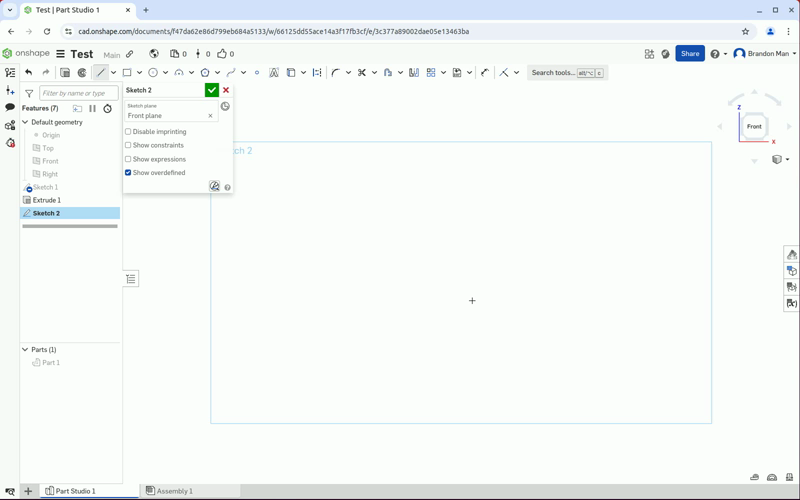
key_up(shift)
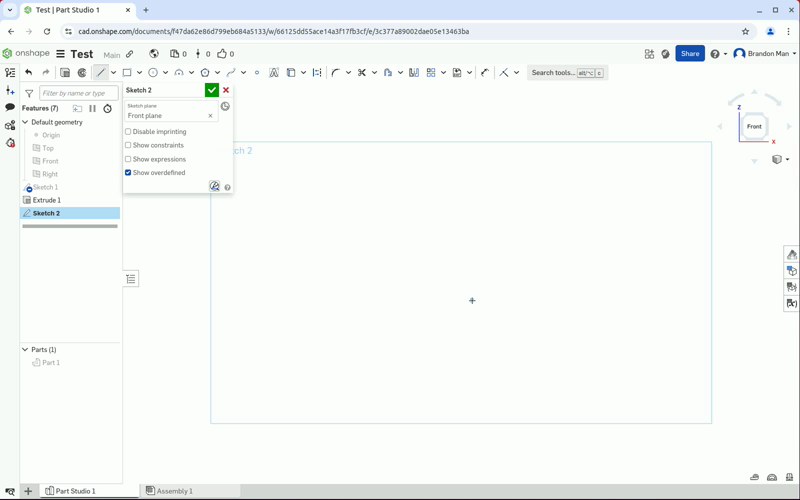
key_down(shift)
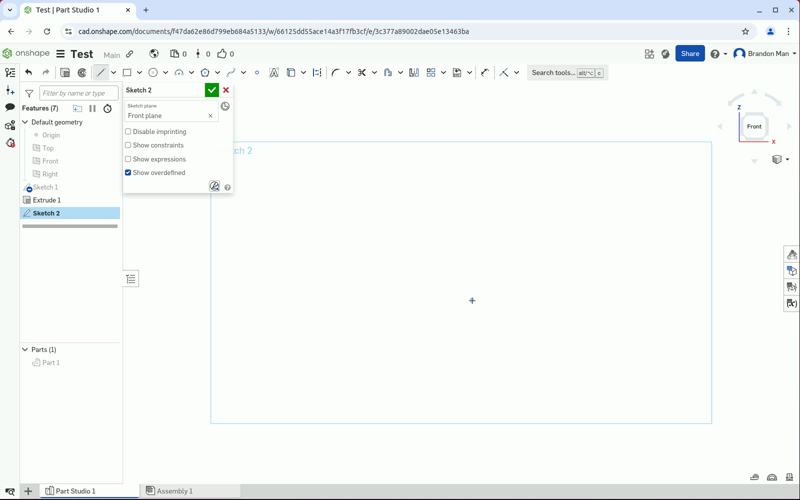
mouse_move(514, 351)
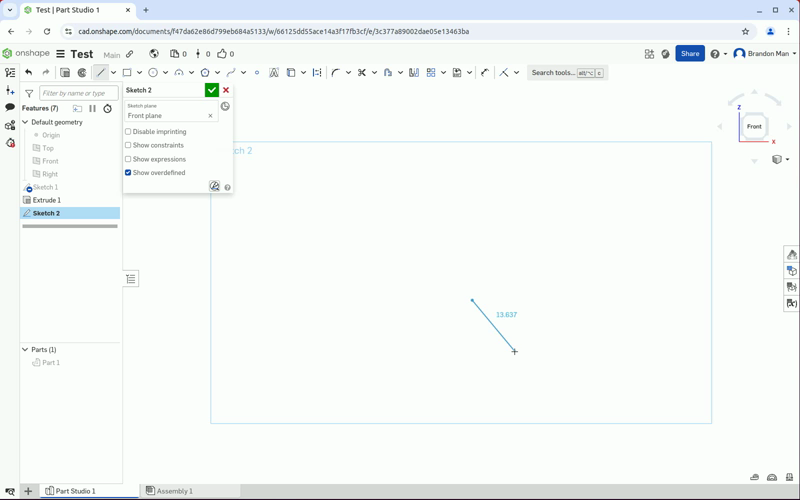
click(514, 351)
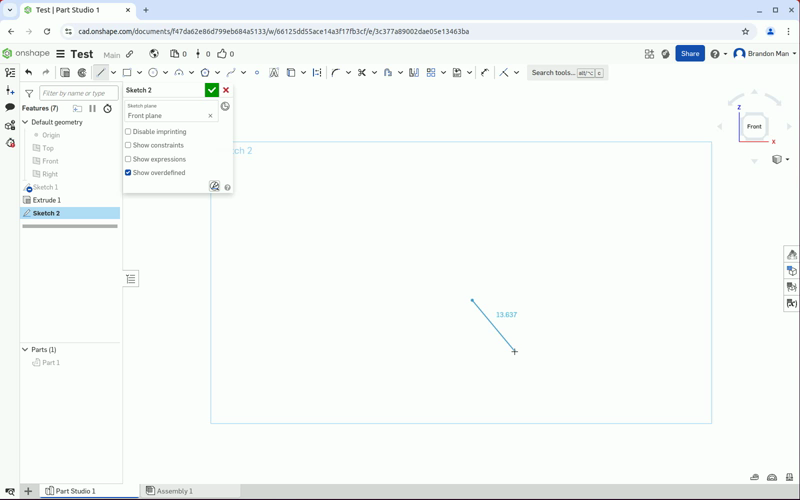
key_up(shift)
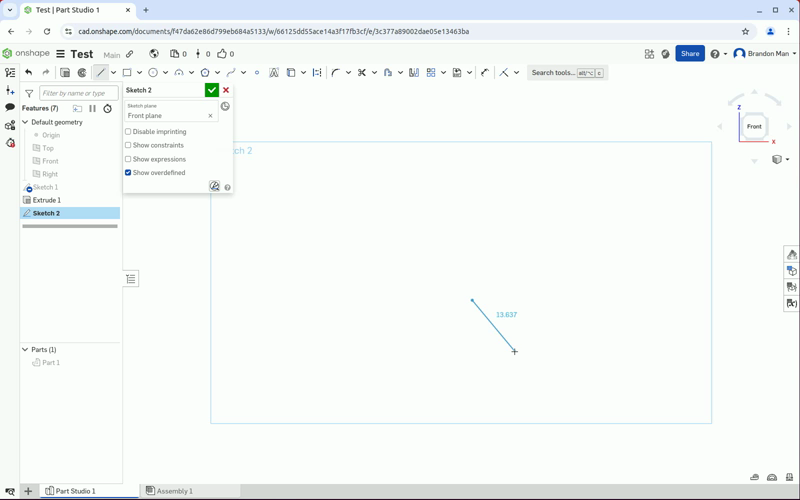
key(esc)
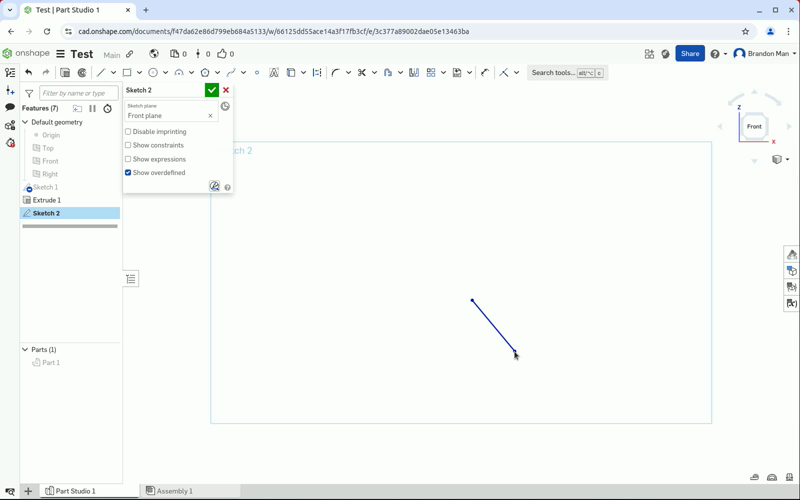
key(a)
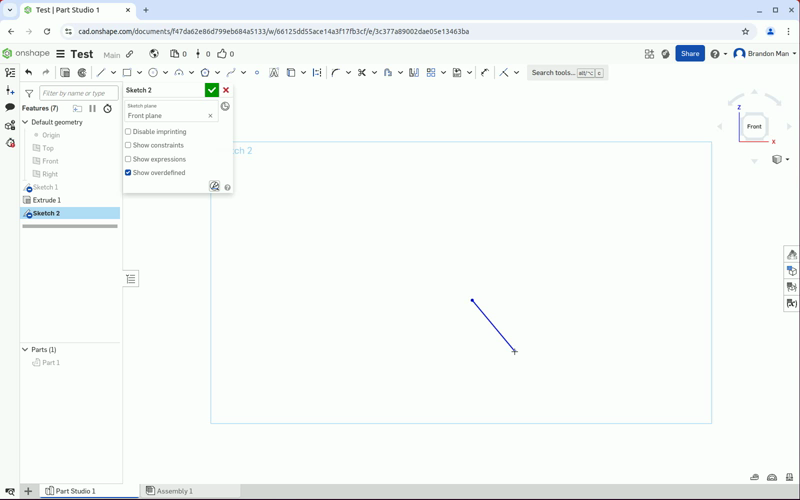
mouse_move(514, 351)
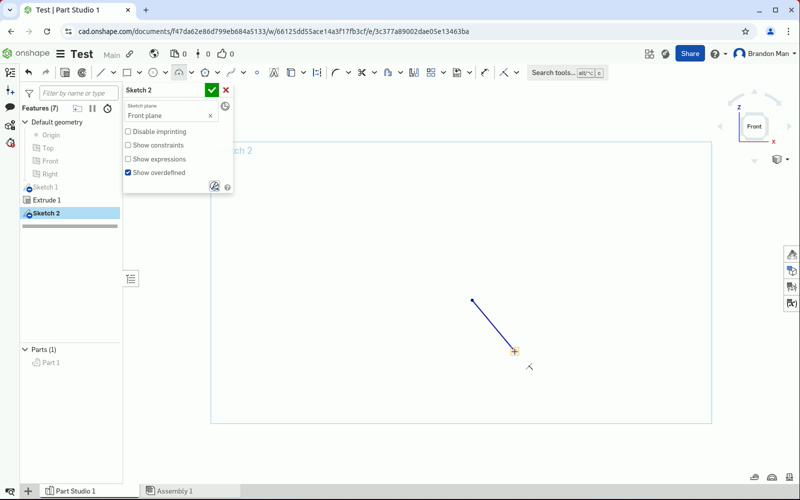
click(514, 351)
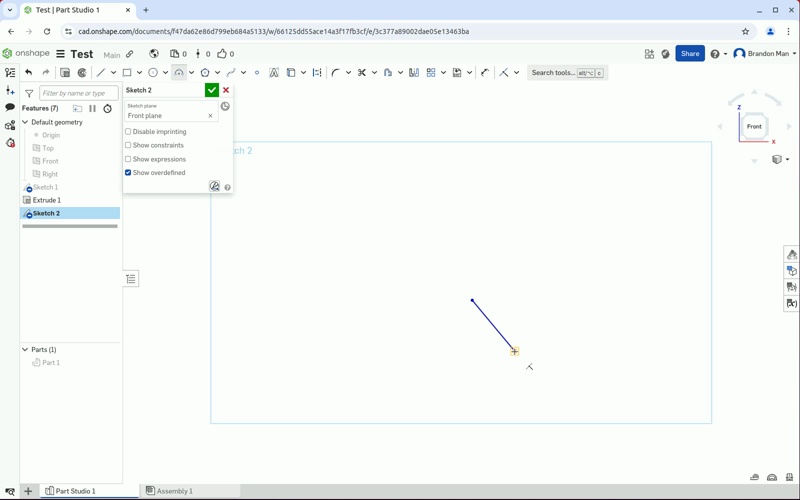
key_down(shift)
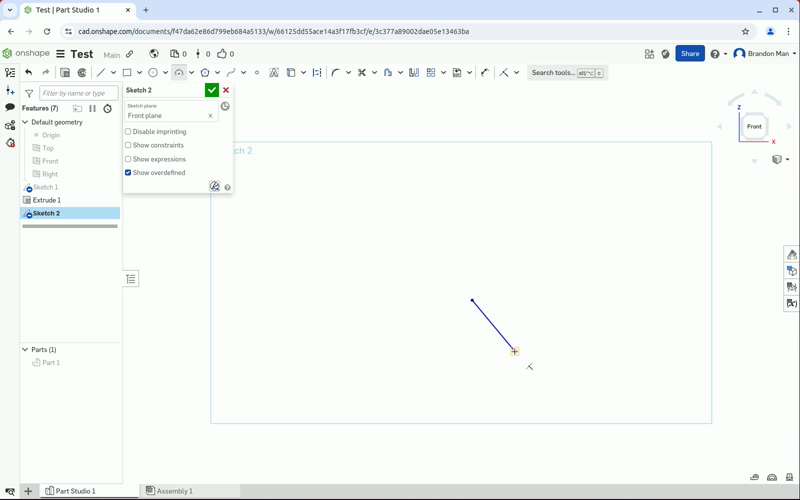
mouse_move(539, 319)
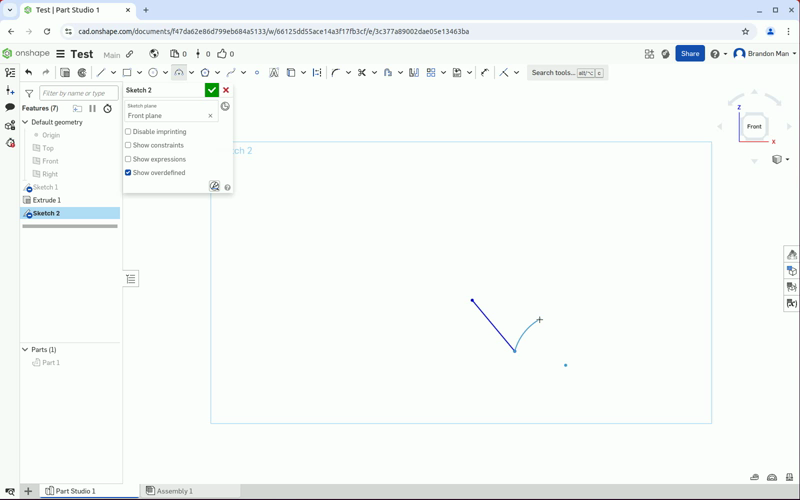
click(539, 319)
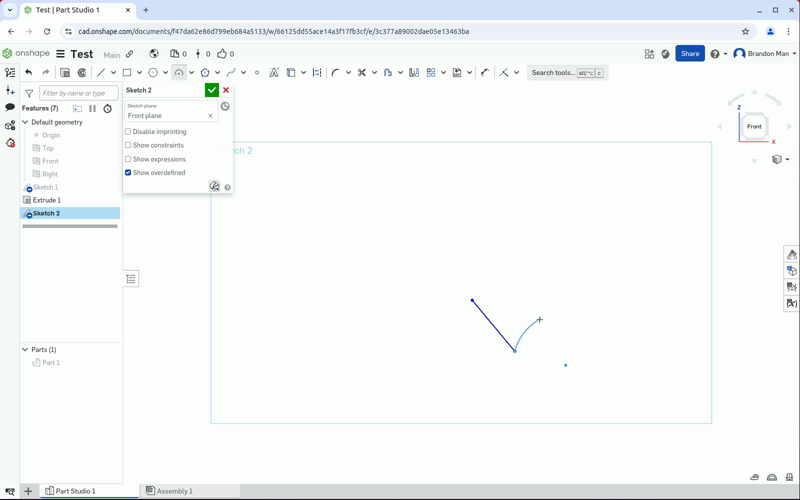
mouse_move(529, 336)
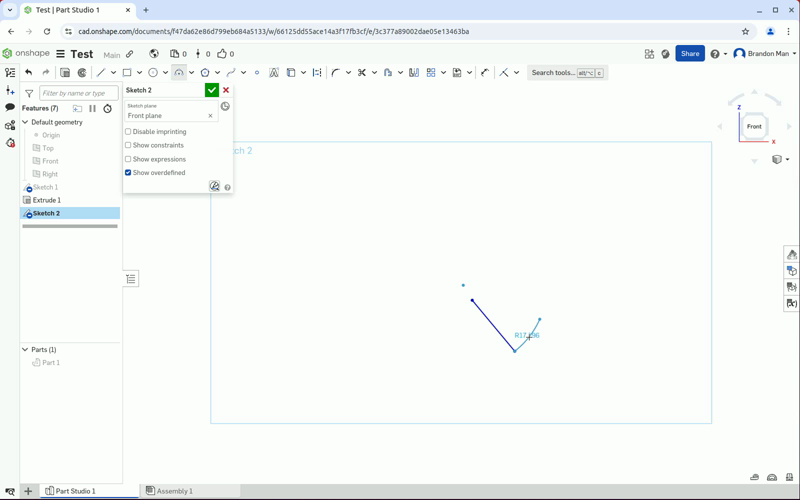
click(529, 336)
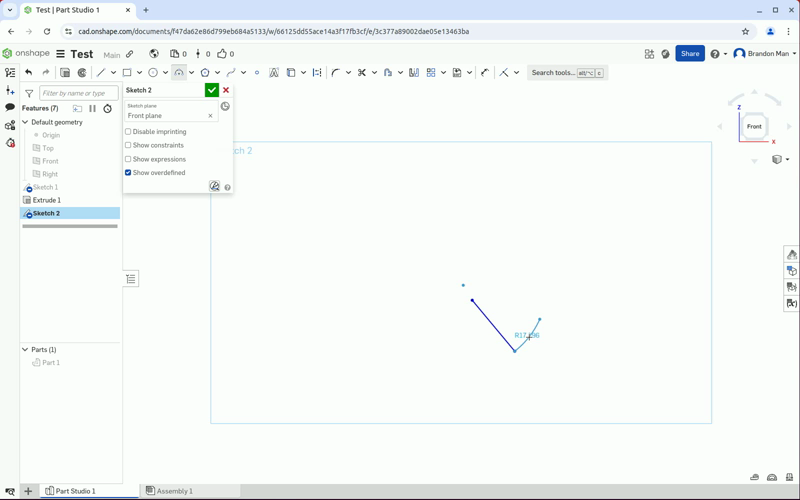
key_up(shift)
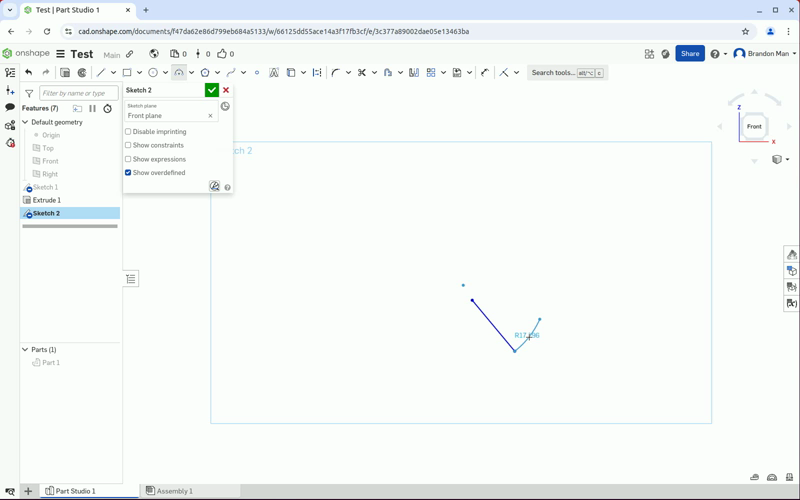
key(esc)
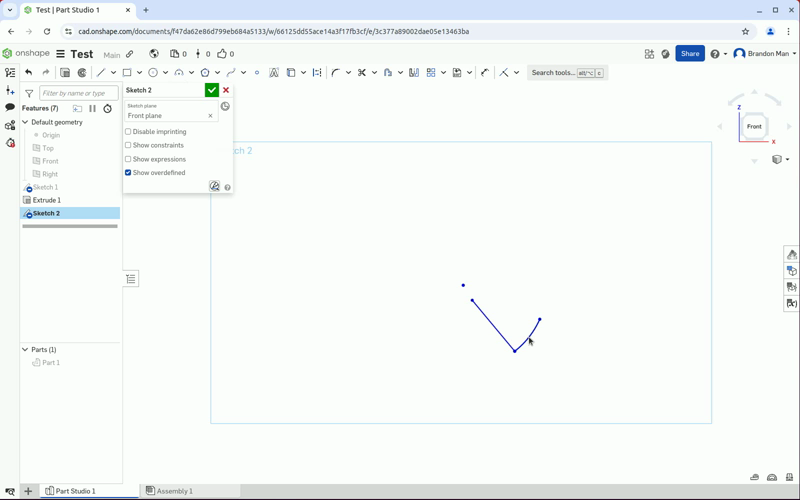
key(l)
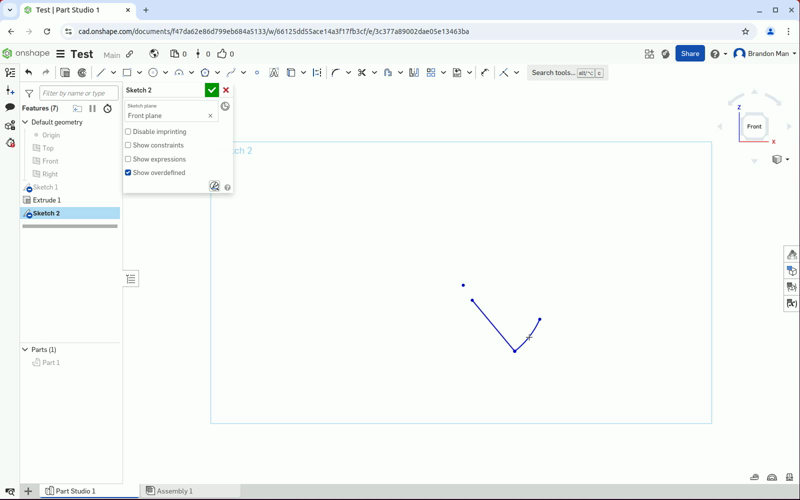
mouse_move(539, 319)
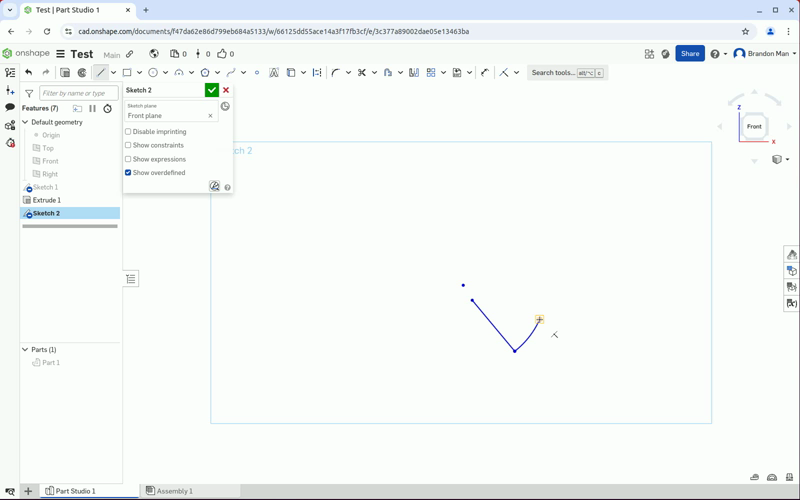
click(539, 319)
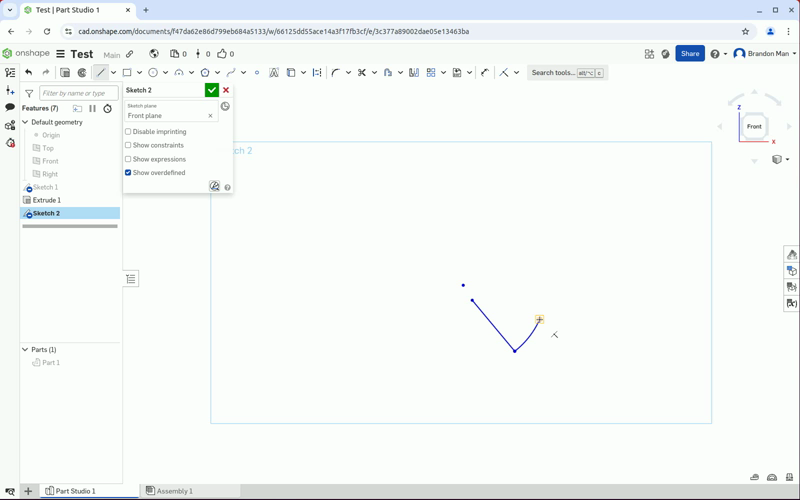
key_down(shift)
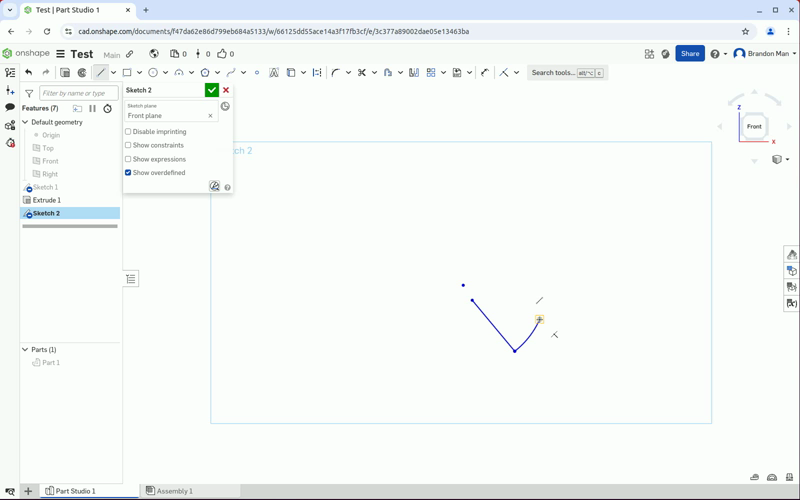
mouse_move(569, 319)
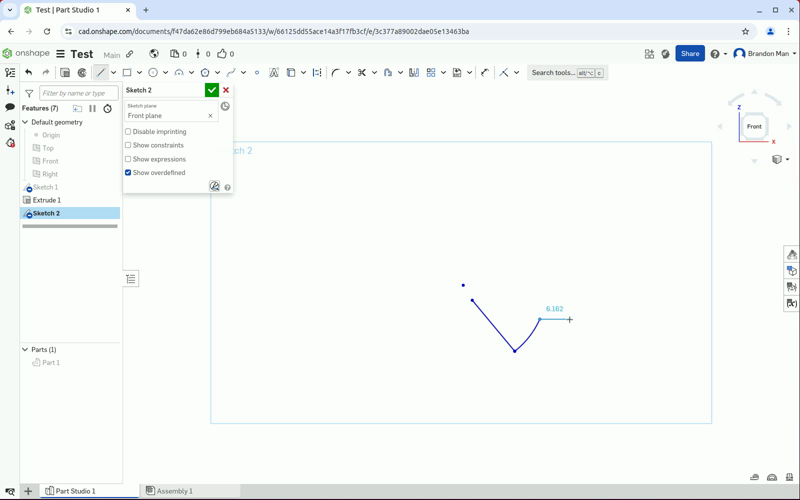
mouse_move(499, 283)
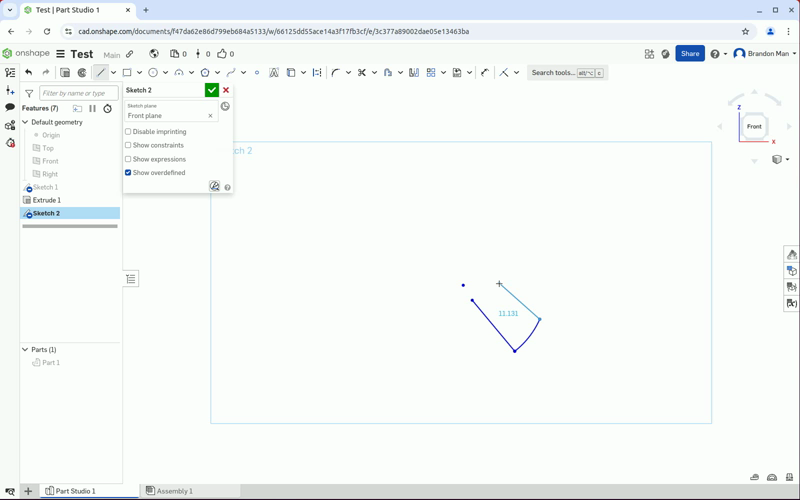
click(499, 283)
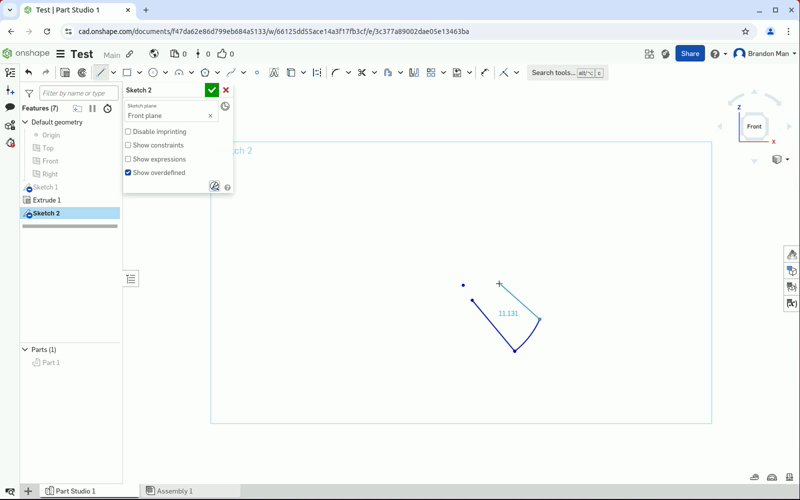
key_up(shift)
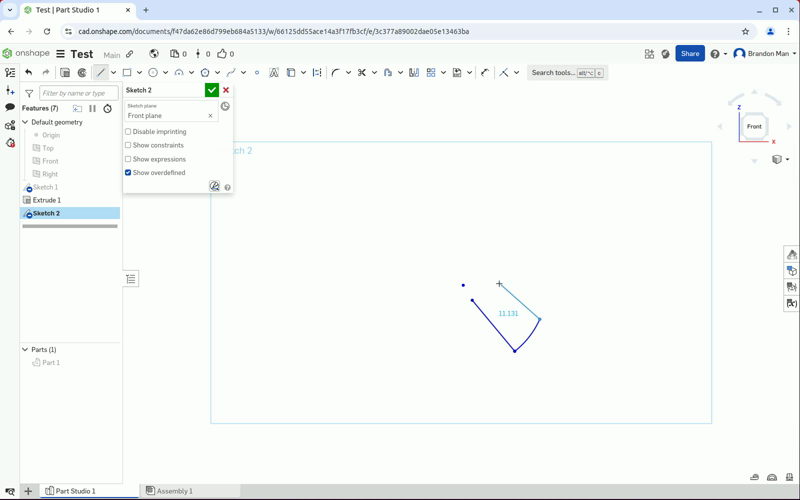
key_down(shift)
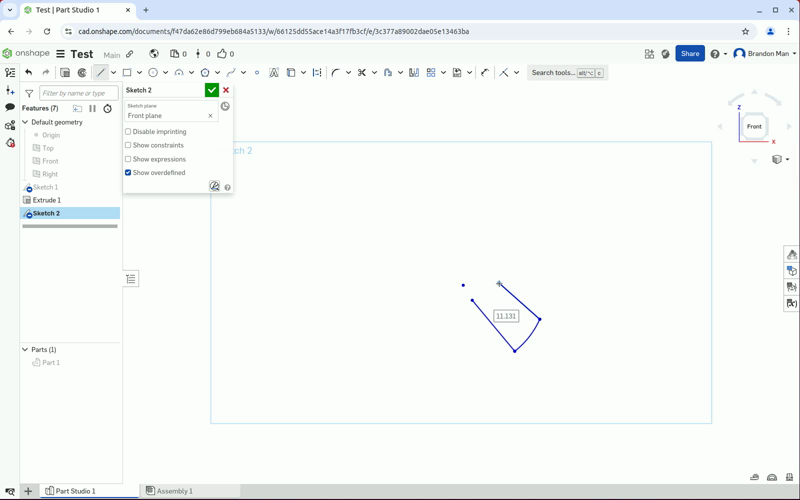
mouse_move(472, 226)
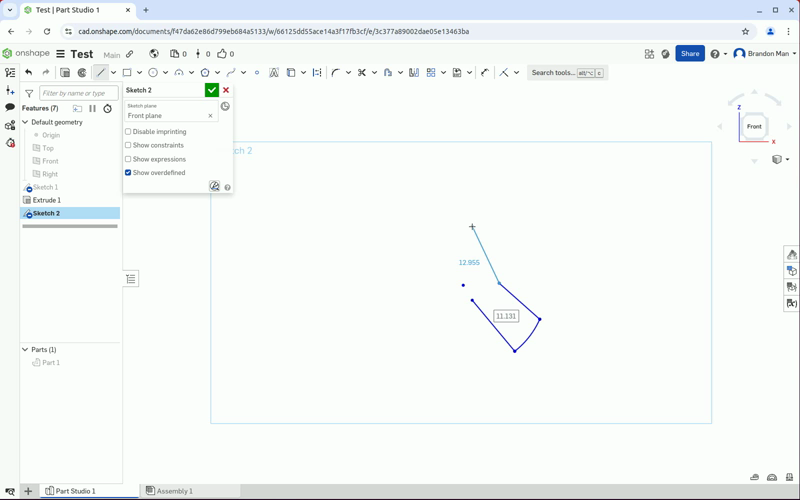
click(472, 226)
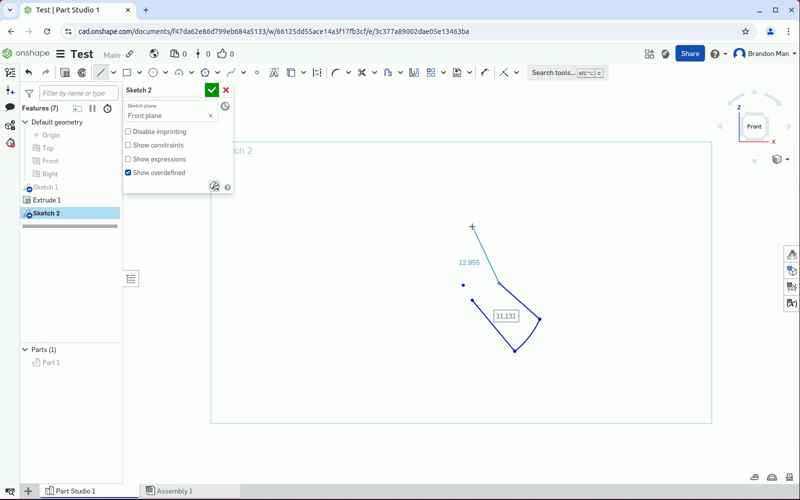
key_up(shift)
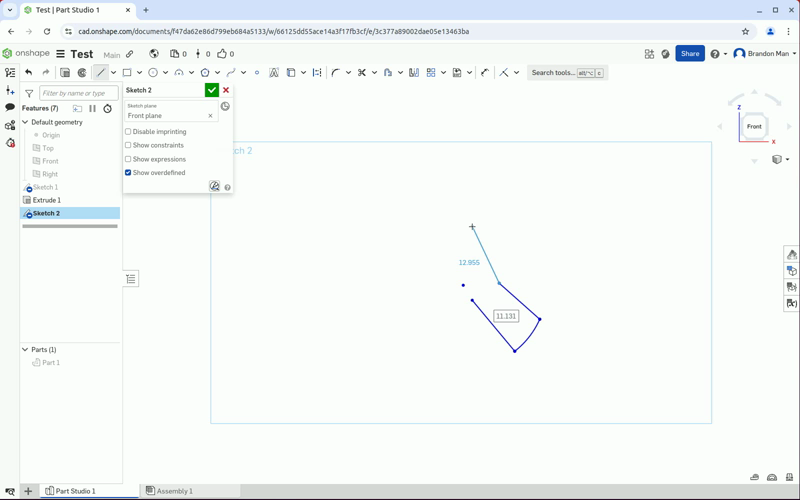
key_down(shift)
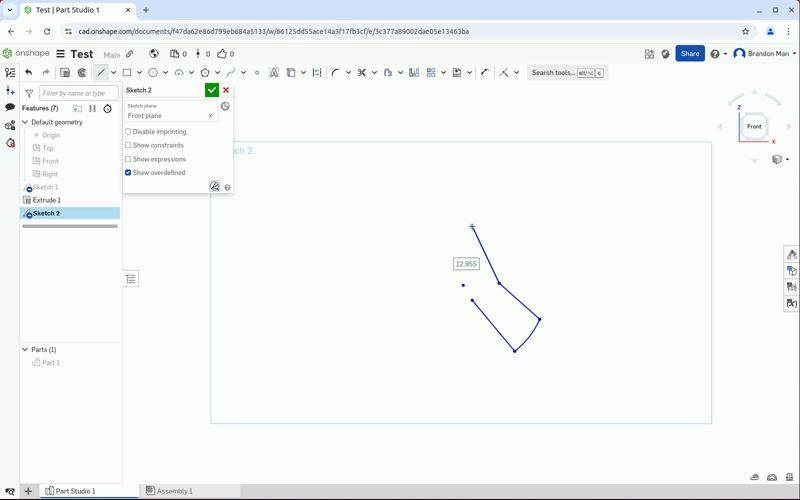
mouse_move(502, 226)
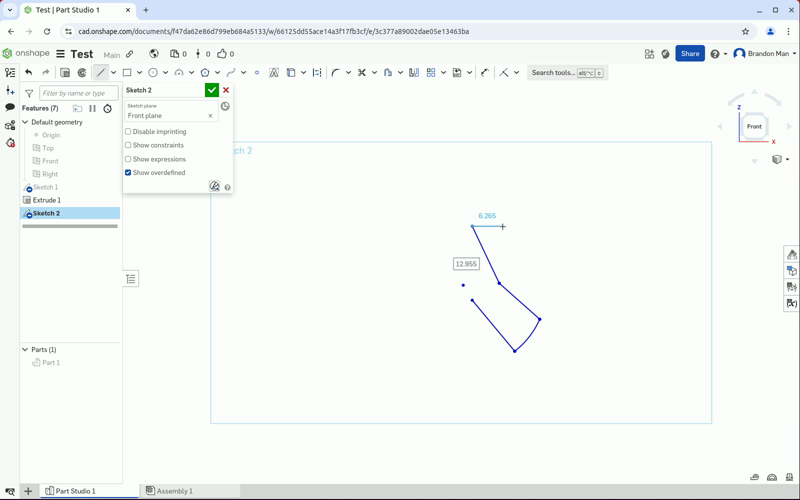
mouse_move(472, 258)
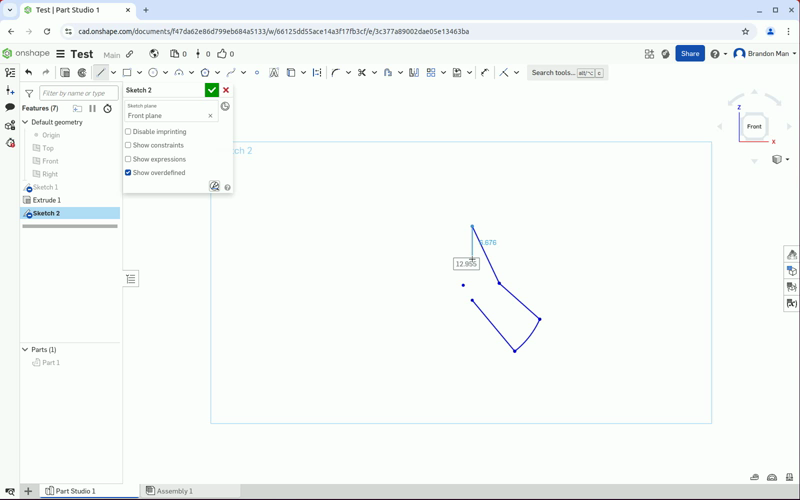
click(472, 258)
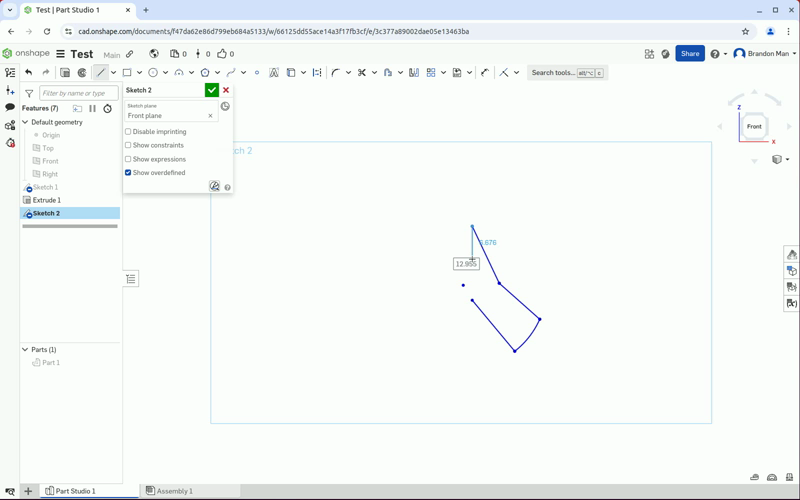
key_up(shift)
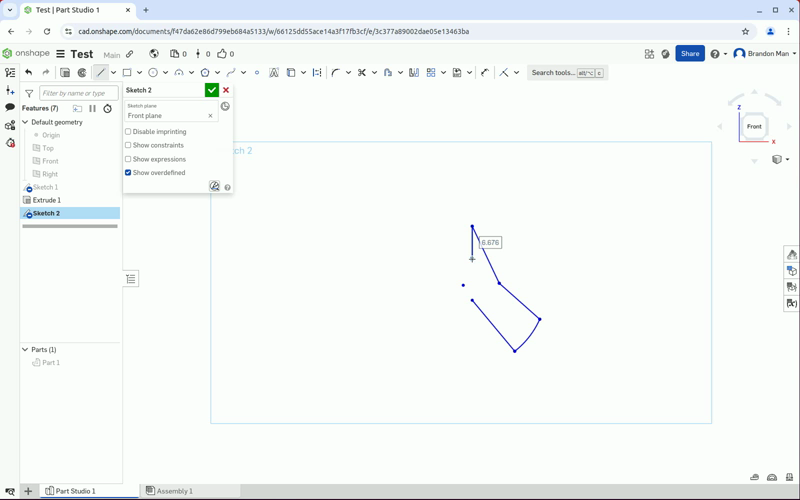
mouse_move(502, 258)
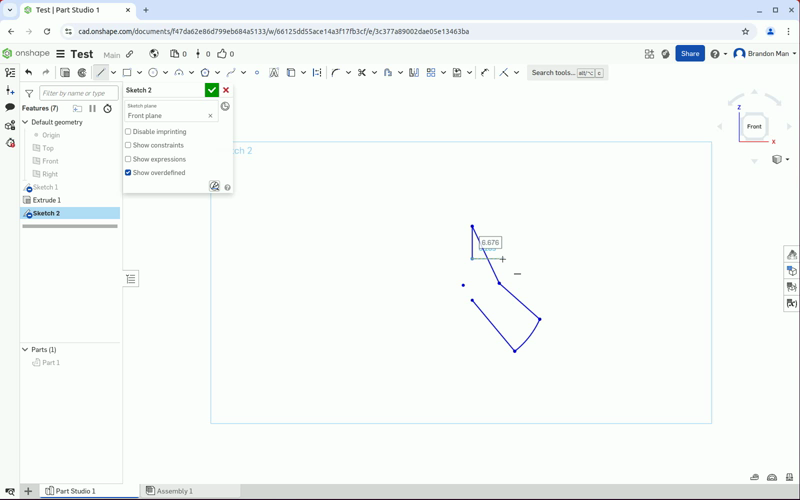
key_down(shift)
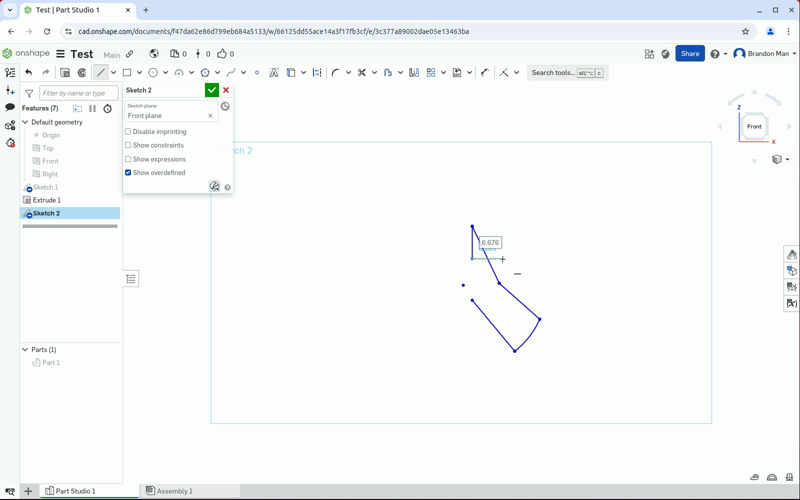
mouse_move(472, 300)
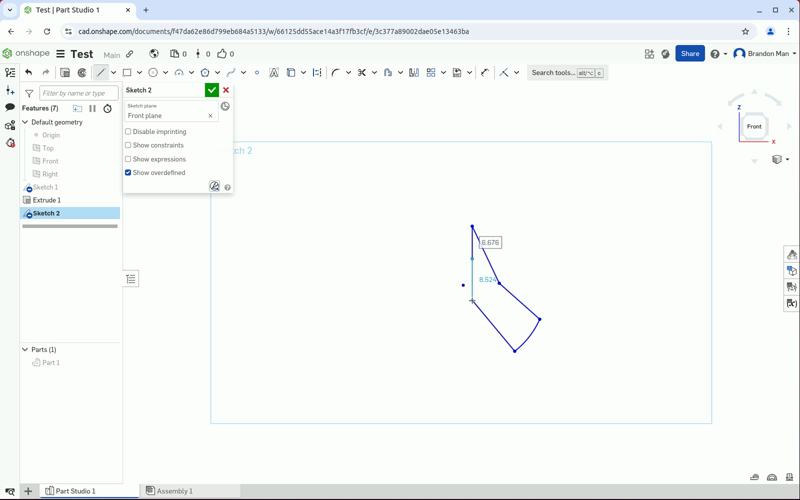
key_up(shift)
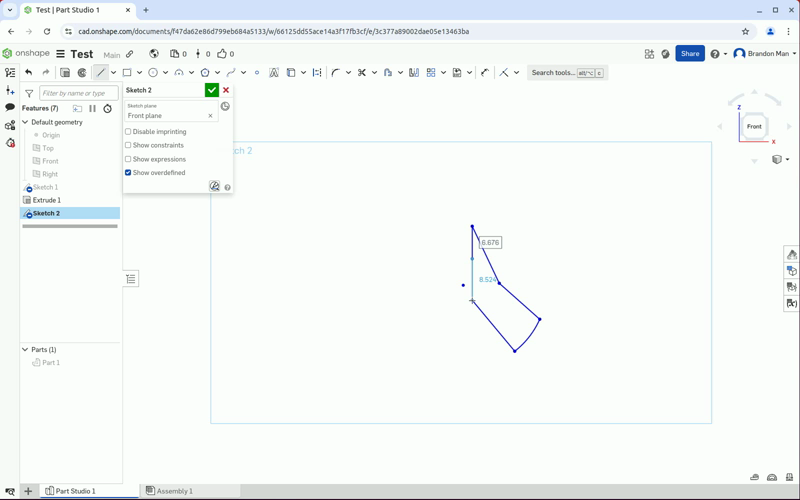
click(472, 300)
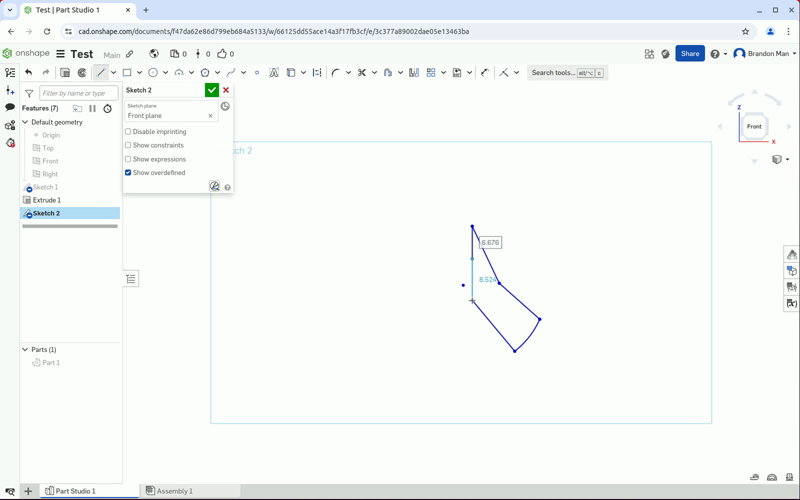
key(esc)
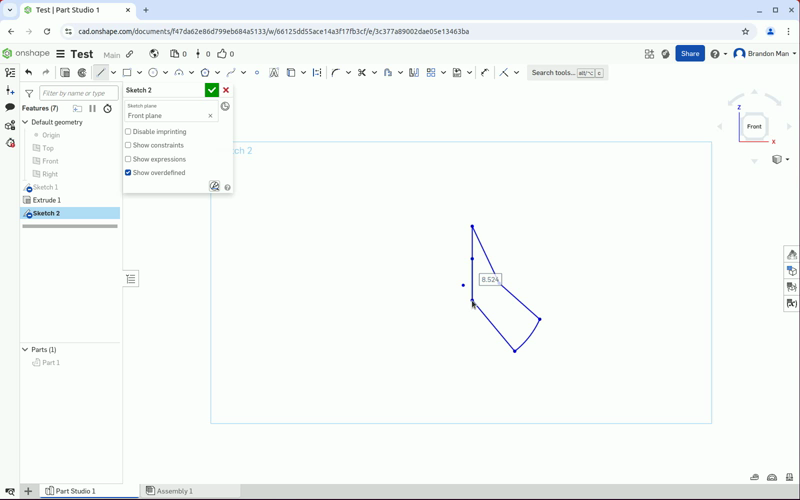
mouse_move(520, 325)
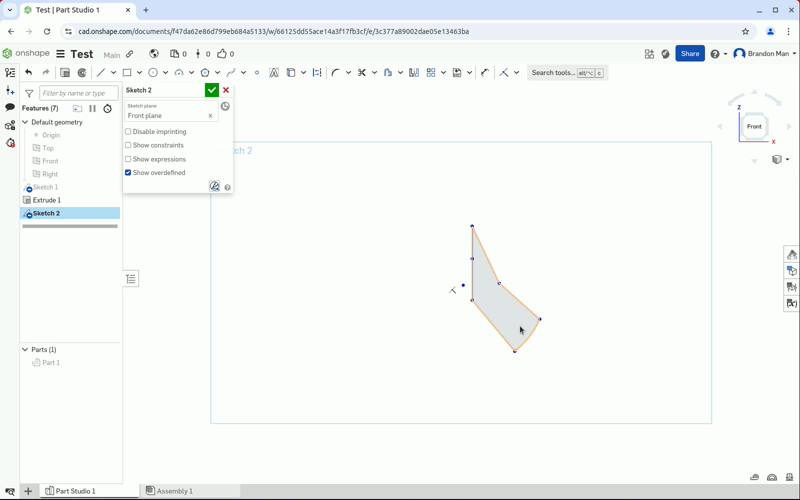
click(520, 325)
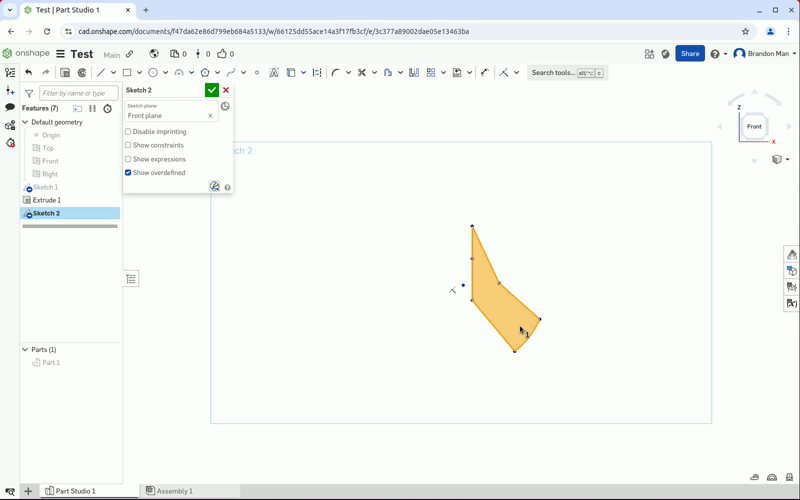
mouse_move(73, 352)
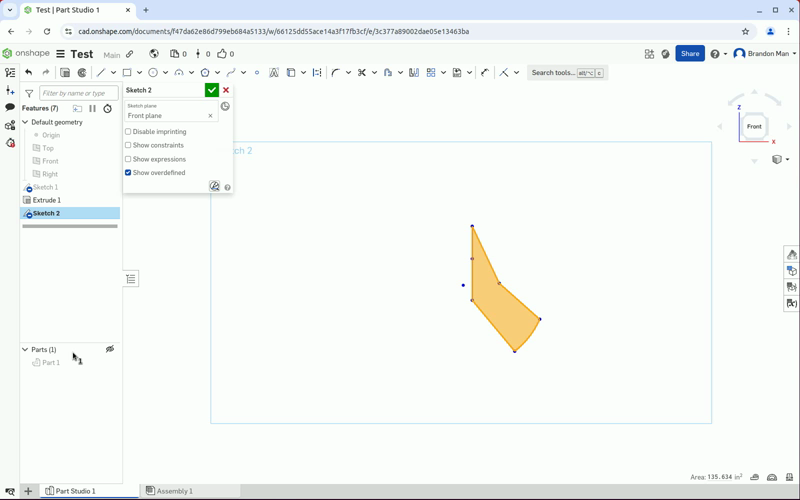
key(shift+y)
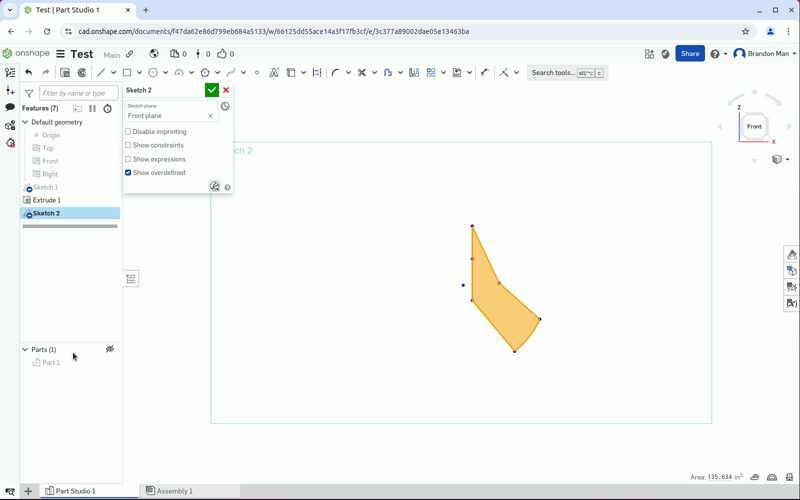
key(shift+e)
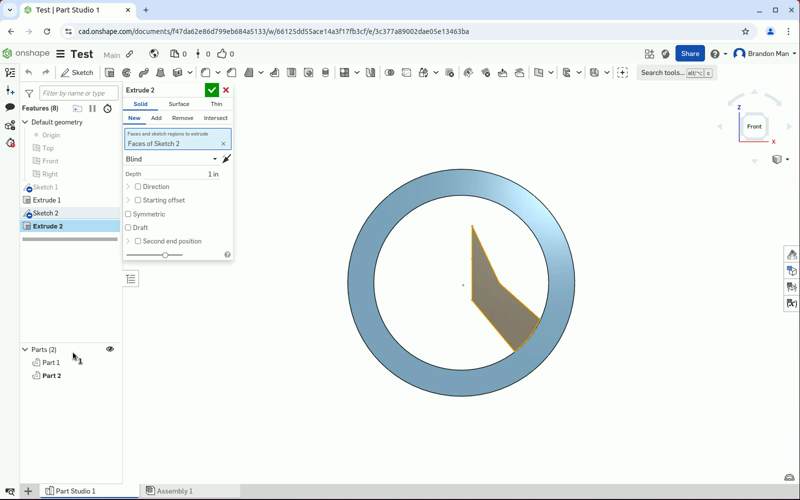
mouse_move(143, 106)
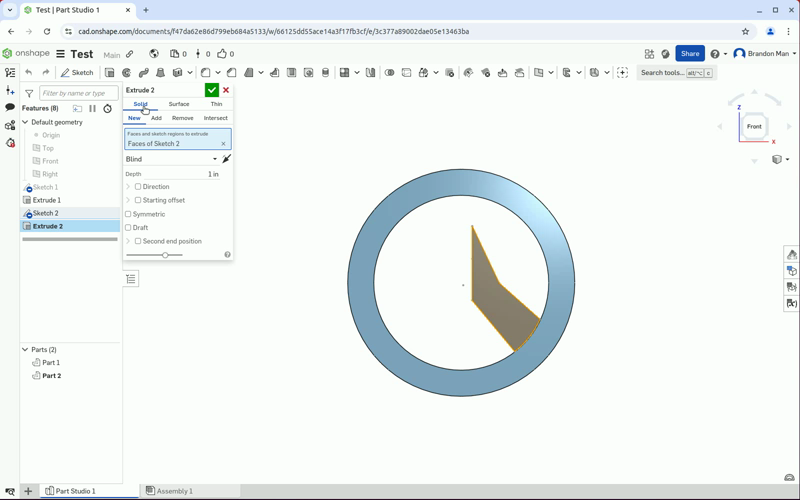
click(143, 106)
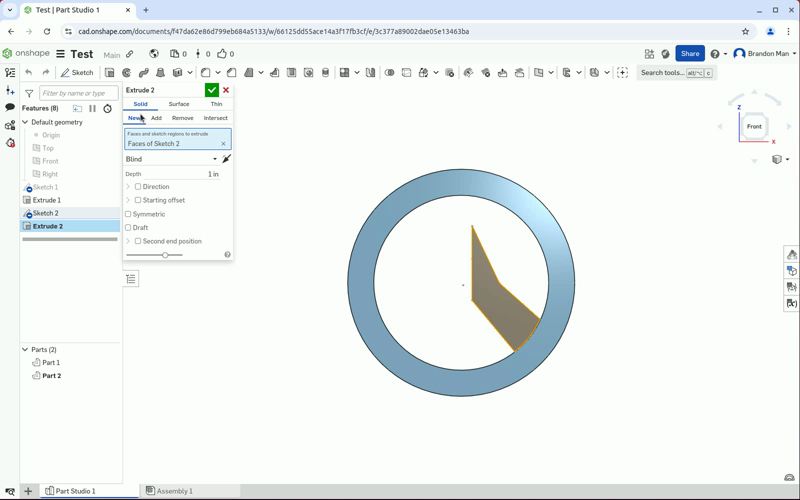
mouse_move(137, 120)
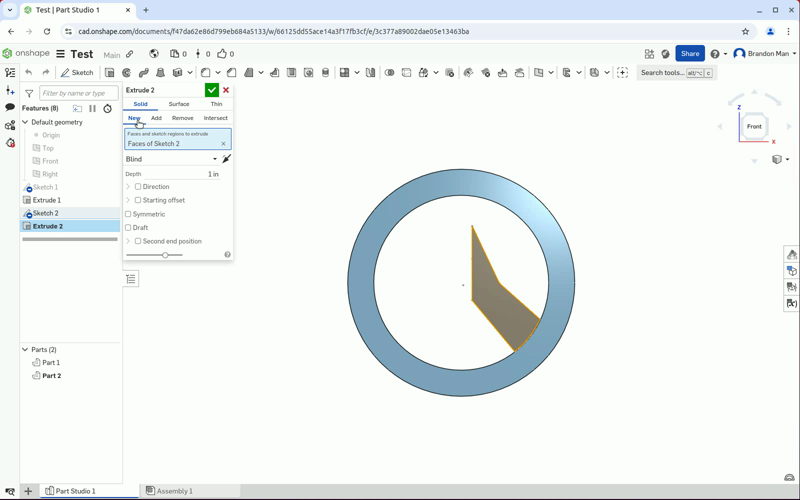
click(137, 120)
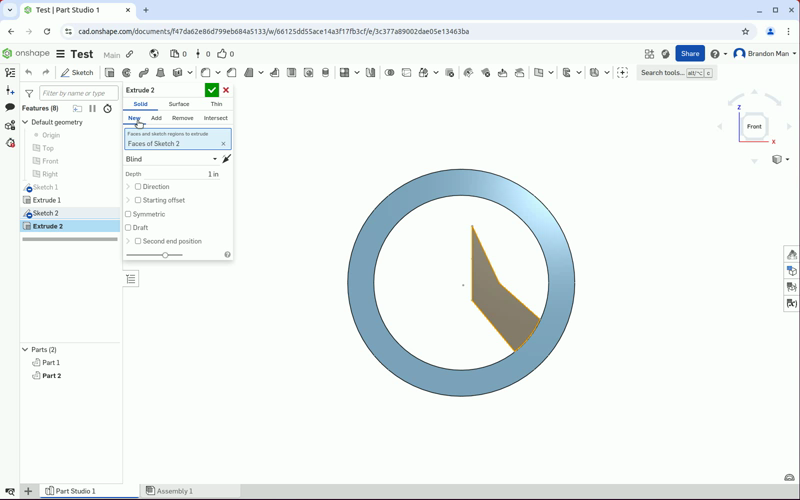
key(tab, 4)
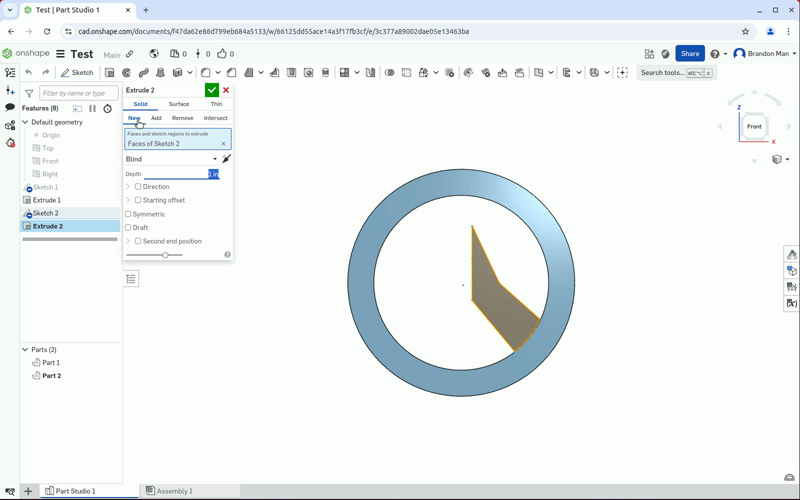
text(6.018)
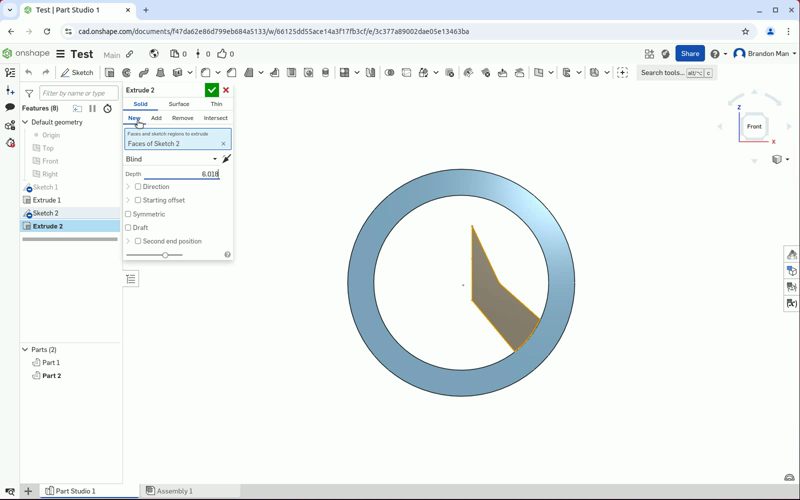
key(enter)
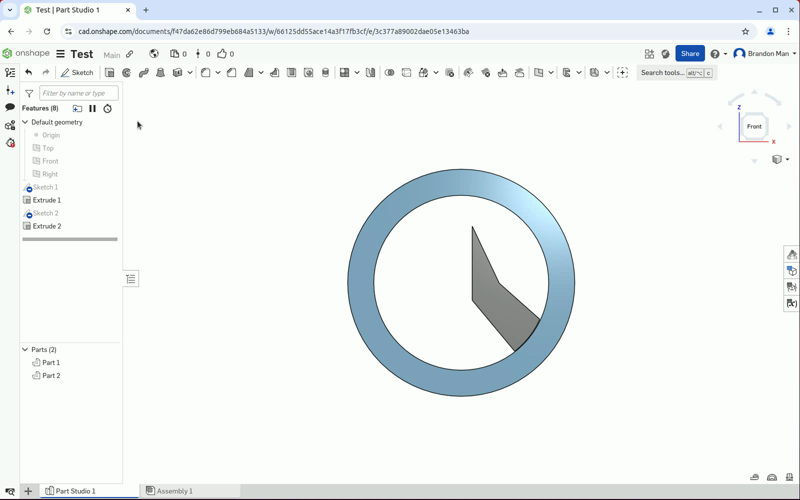
key(shift+h)
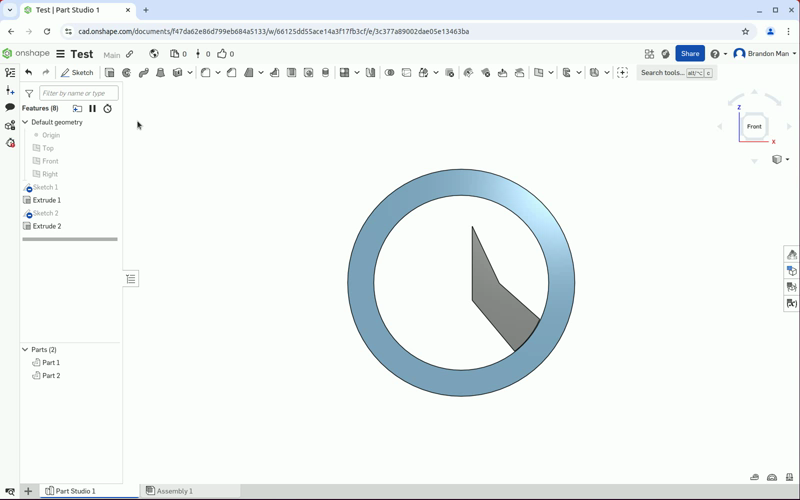
key(shift+h)
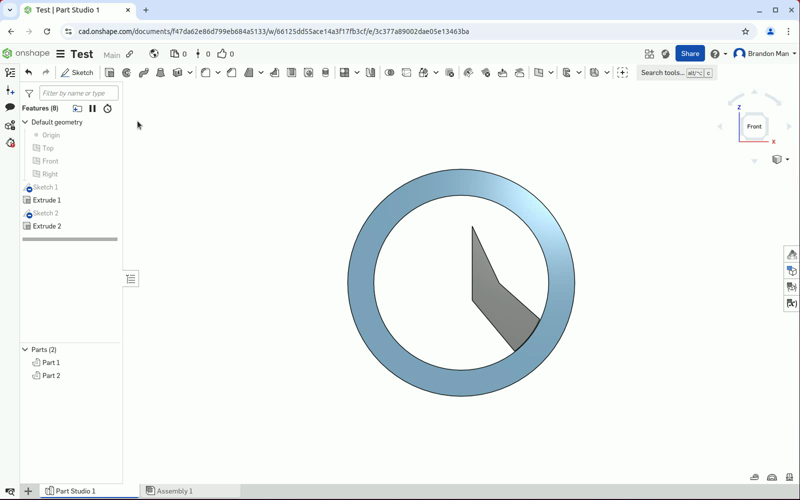
mouse_move(73, 189)
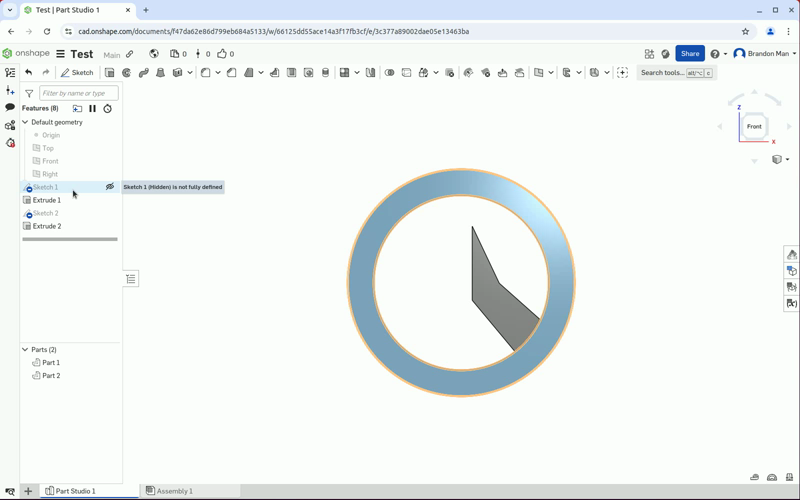
click(73, 189)
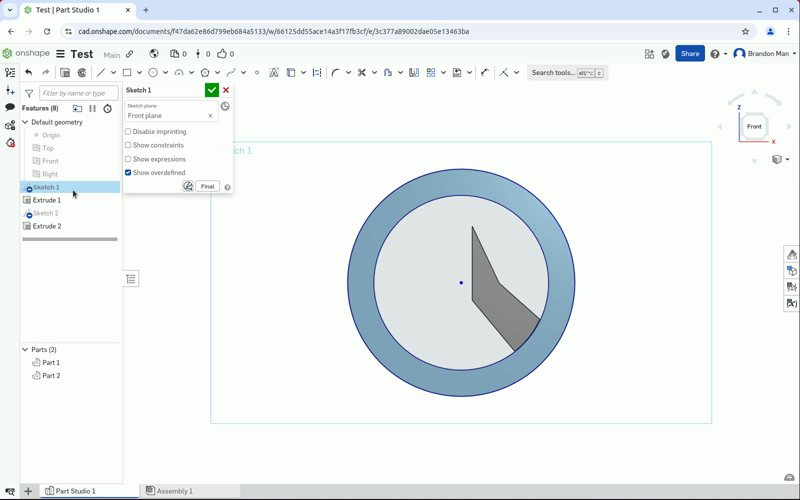
mouse_move(229, 92)
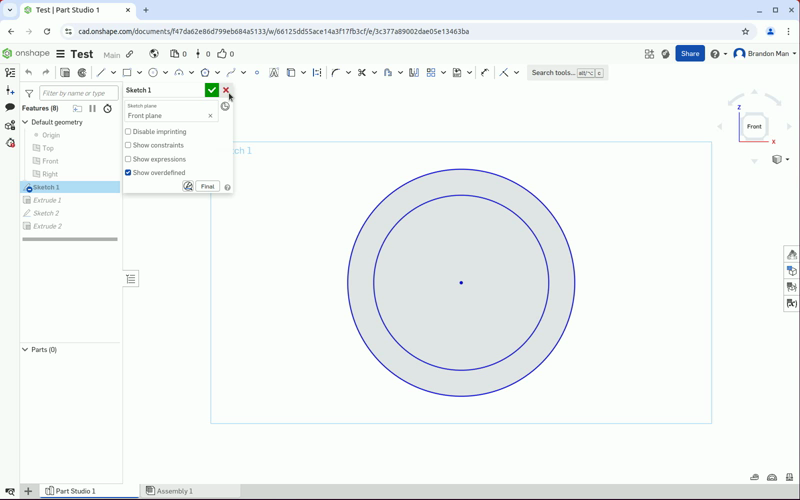
click(229, 92)
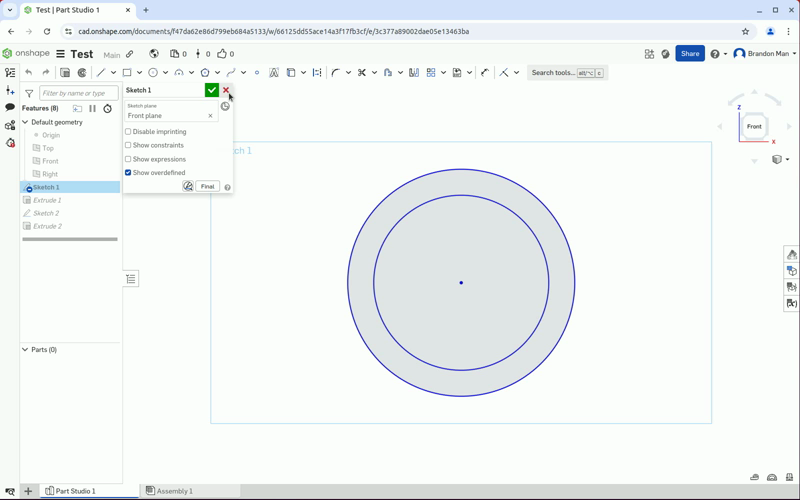
key(shift+s)
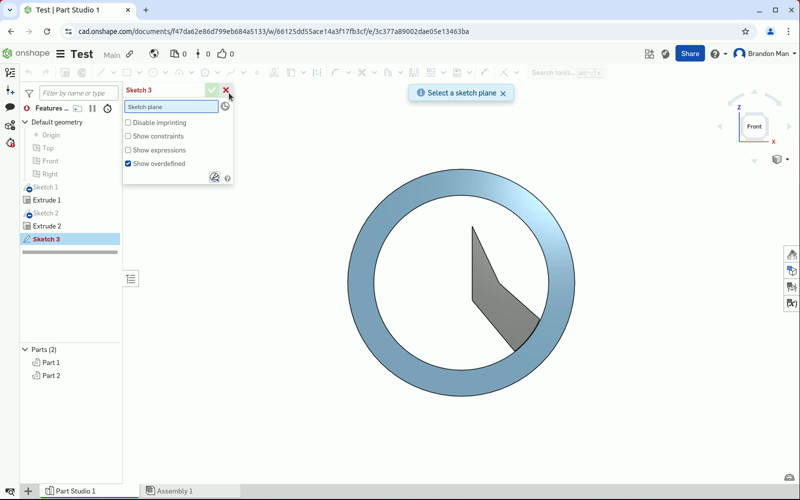
mouse_move(73, 163)
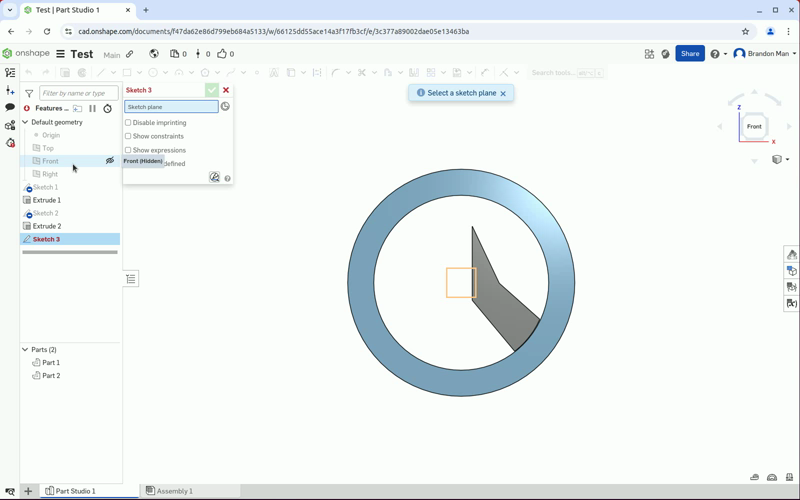
click(73, 163)
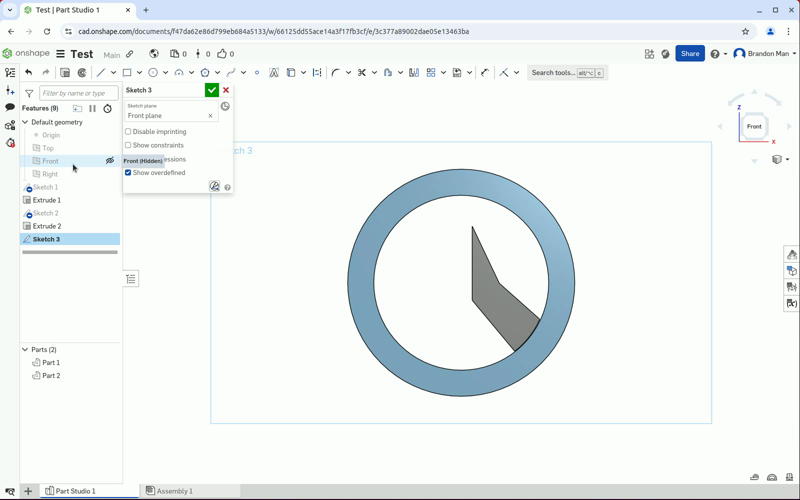
mouse_move(73, 352)
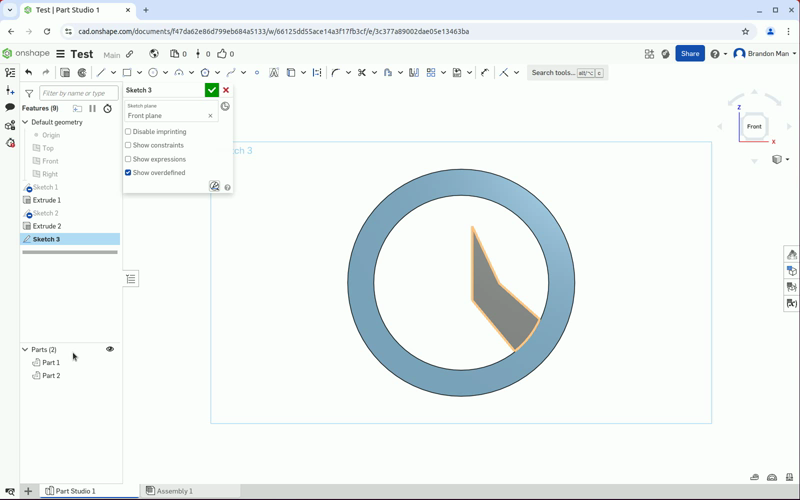
key(y)
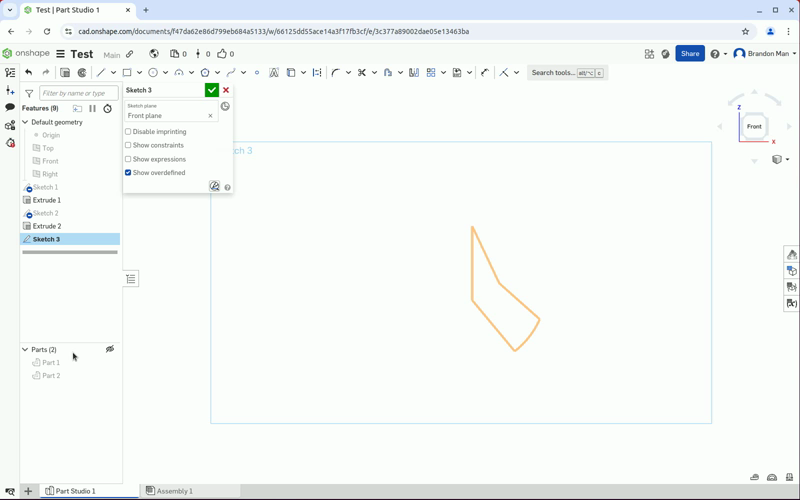
key(a)
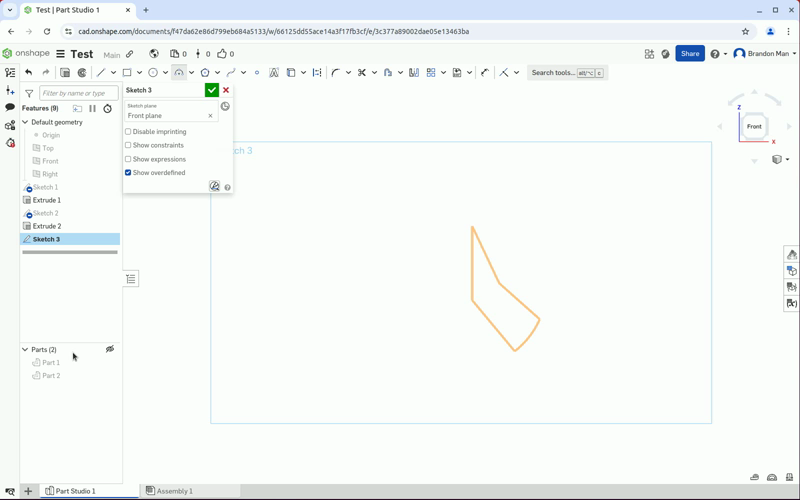
key_down(shift)
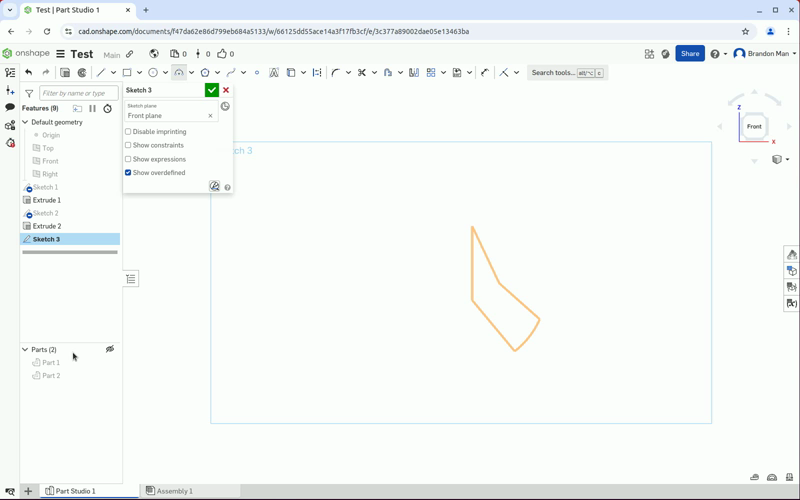
mouse_move(382, 319)
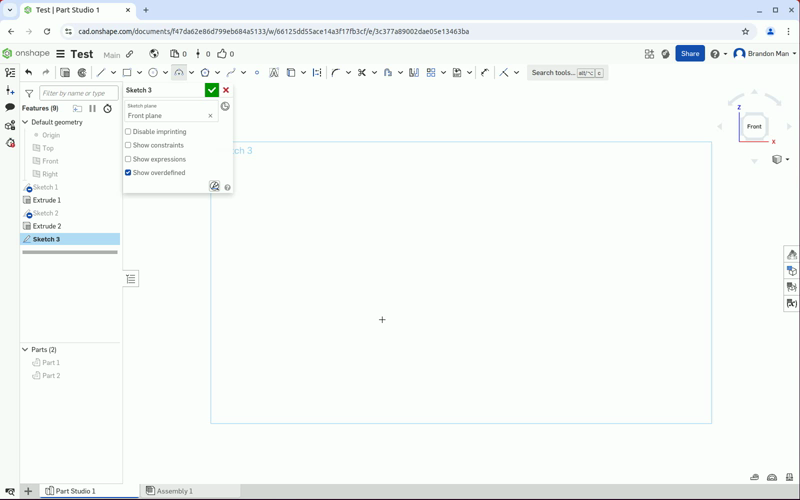
click(382, 319)
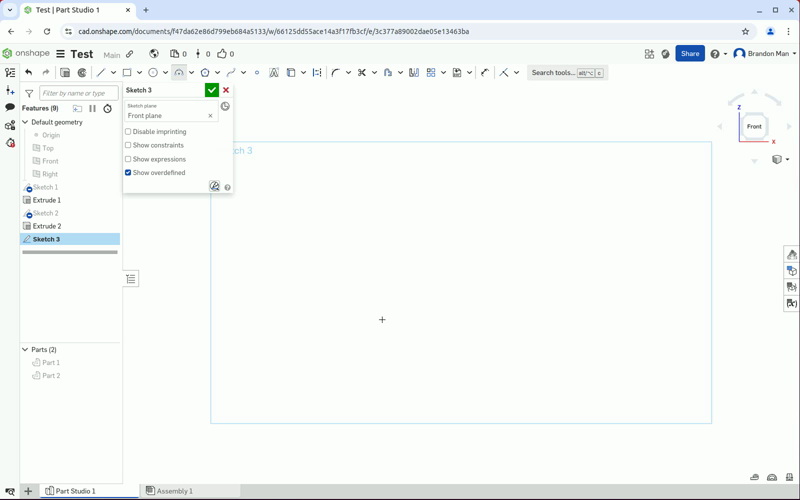
key_up(shift)
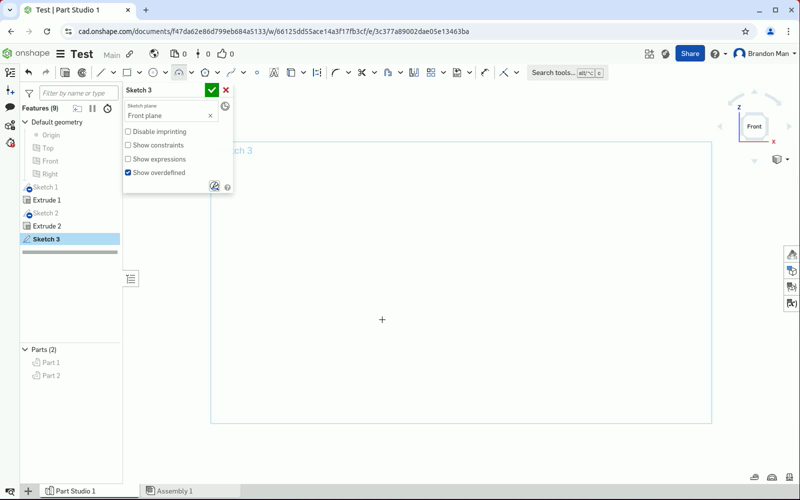
key_down(shift)
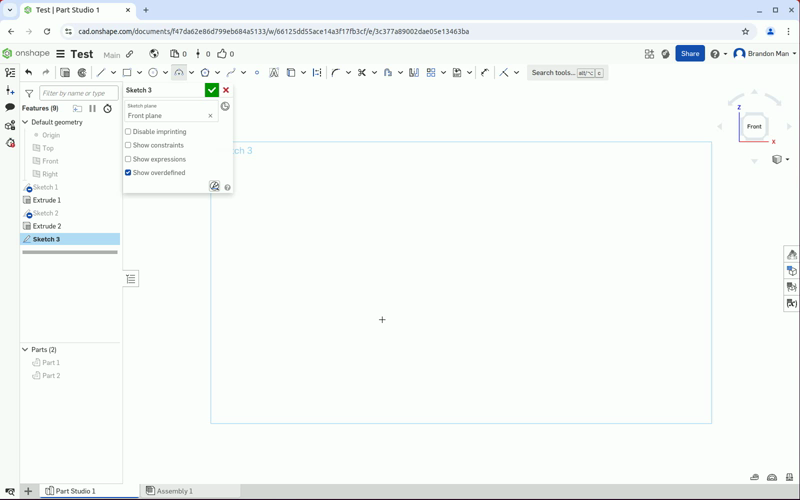
mouse_move(407, 350)
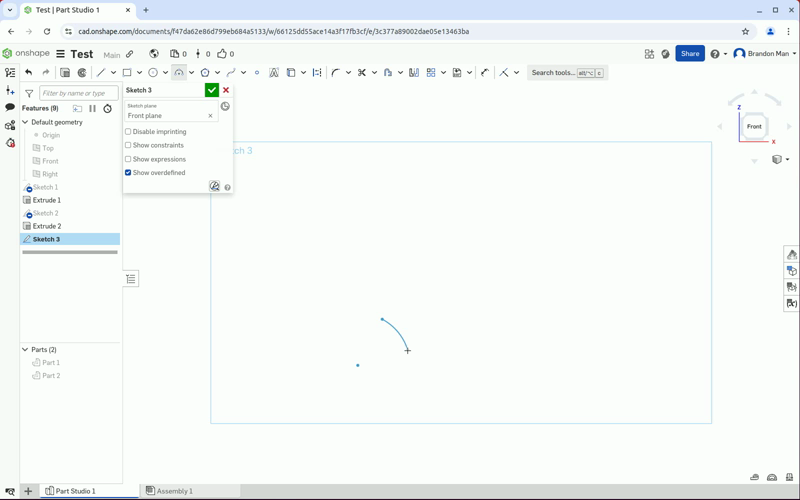
click(407, 350)
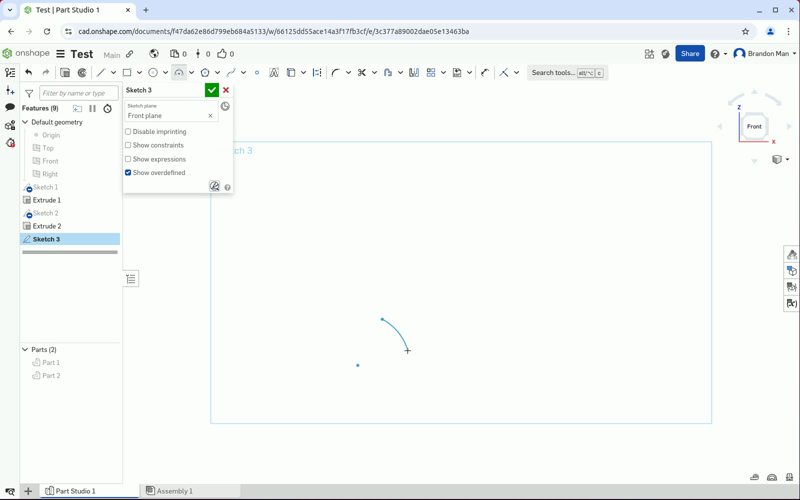
mouse_move(393, 336)
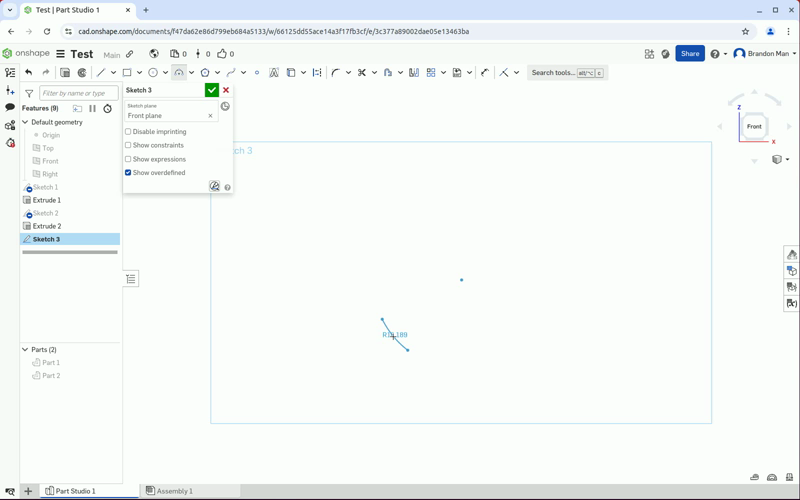
click(393, 336)
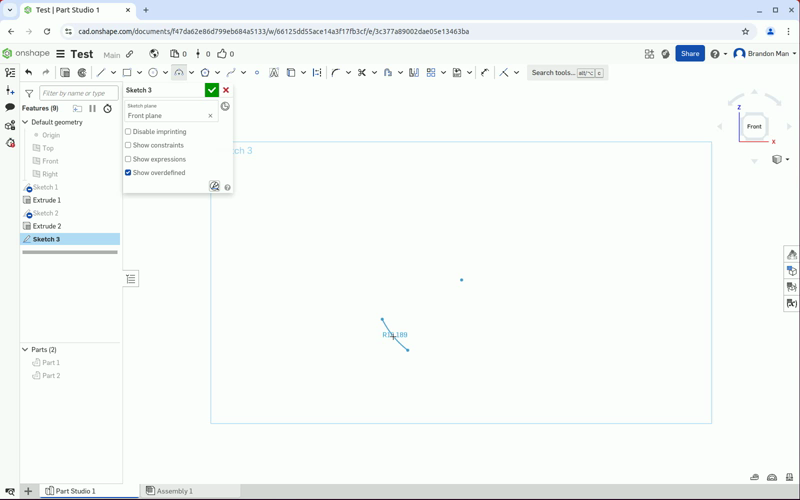
key_up(shift)
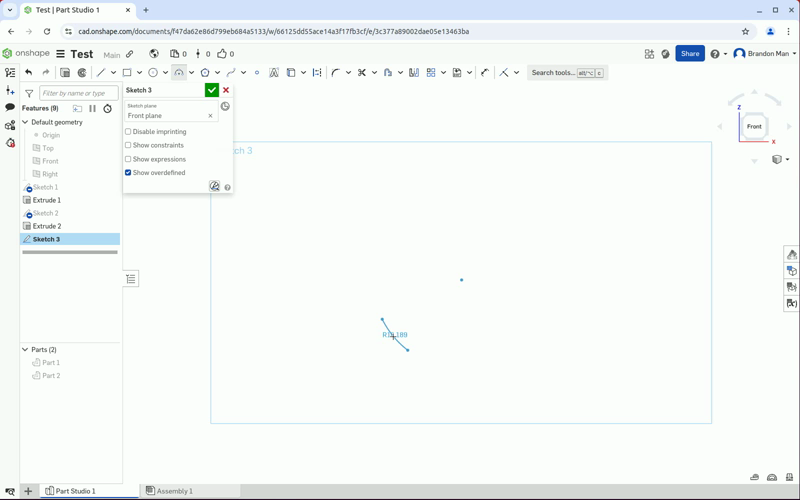
key(esc)
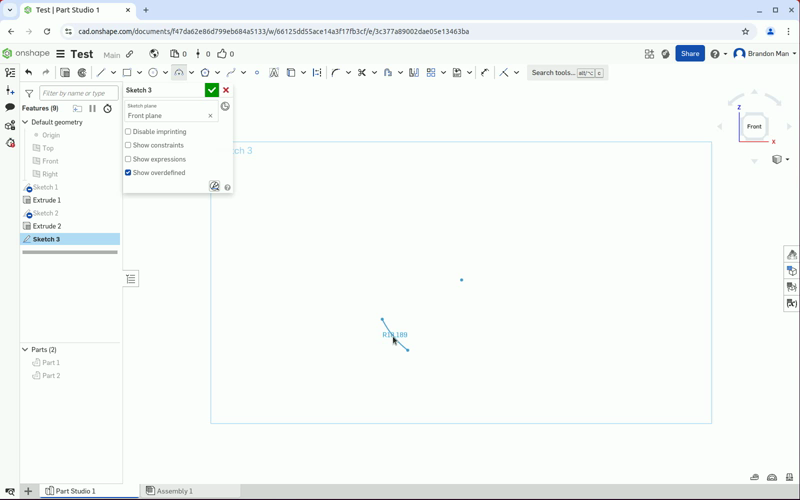
key(l)
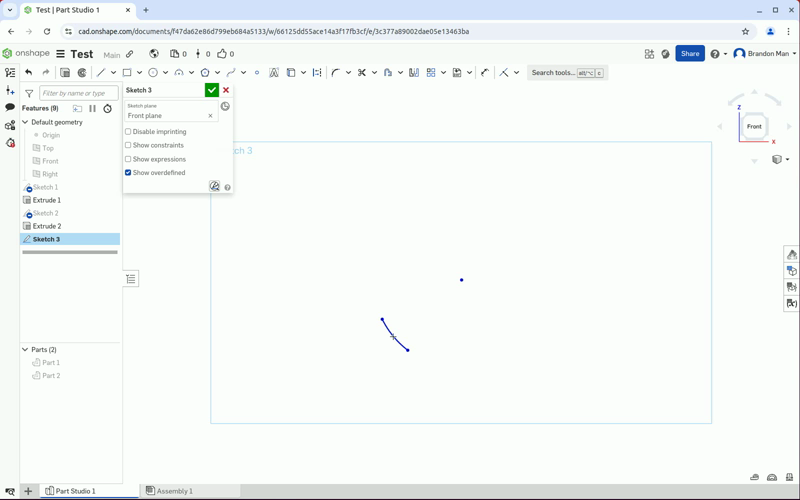
mouse_move(407, 350)
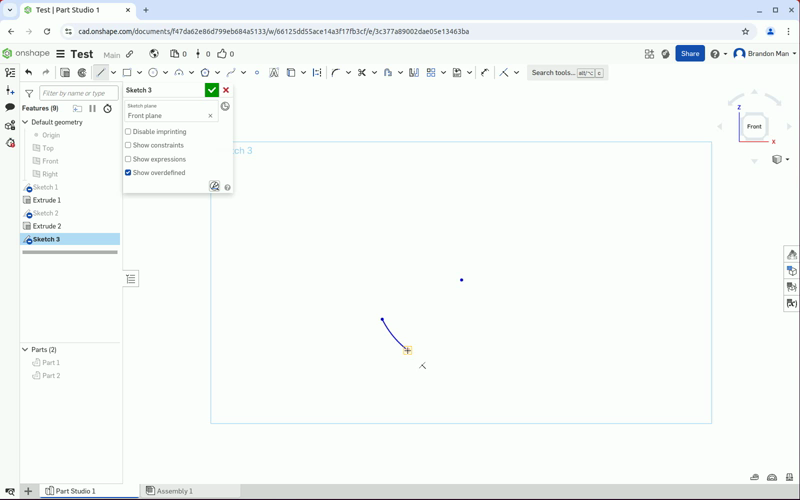
click(407, 350)
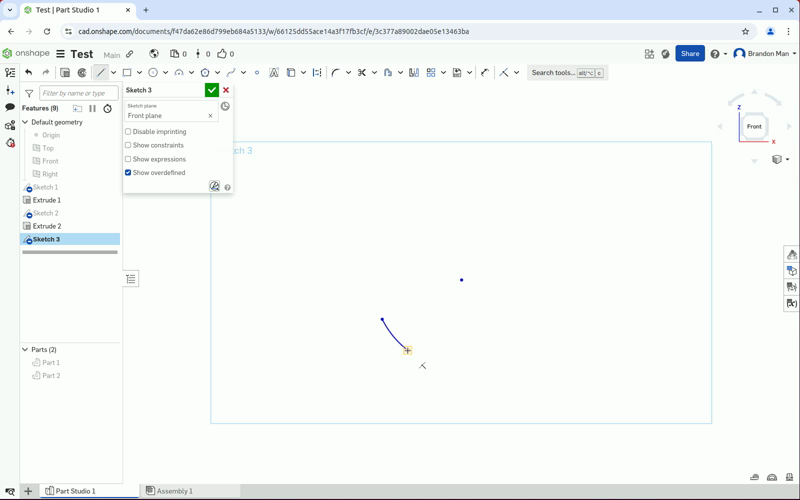
key_down(shift)
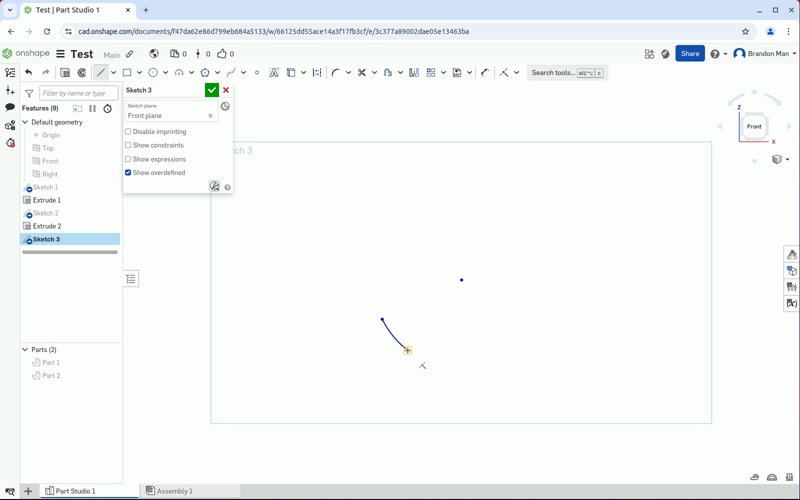
mouse_move(449, 300)
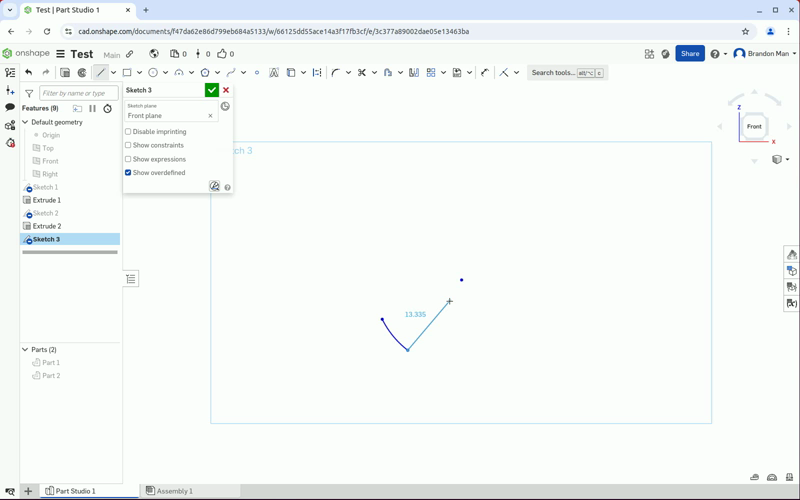
click(449, 300)
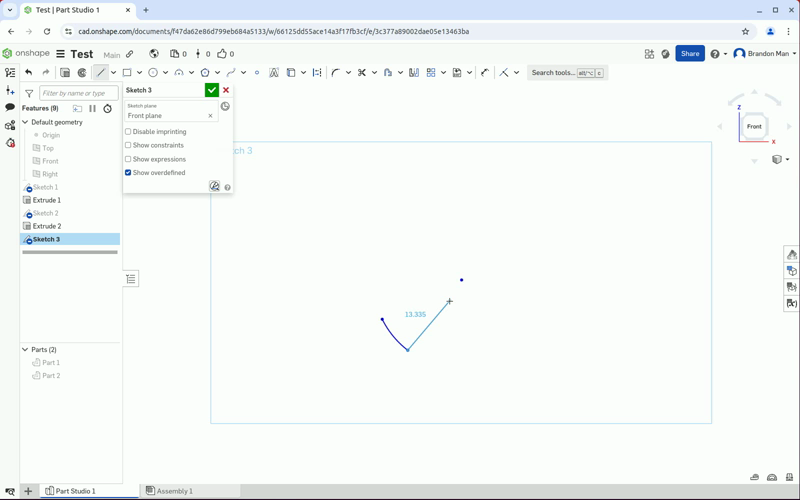
key_up(shift)
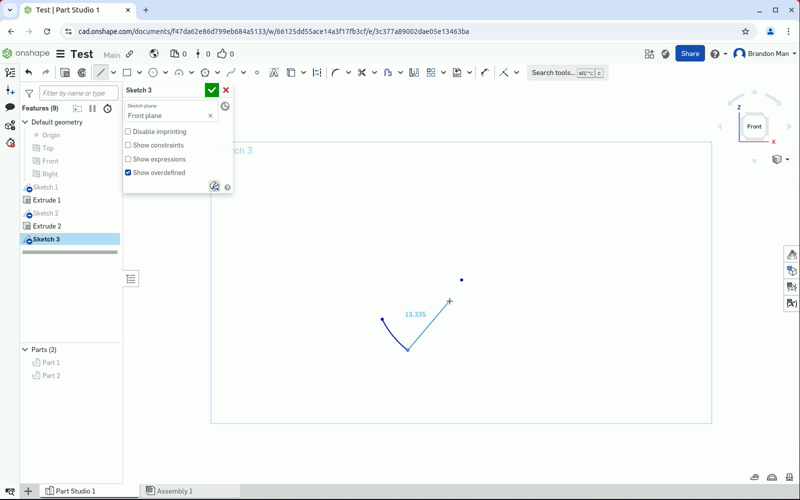
key_down(shift)
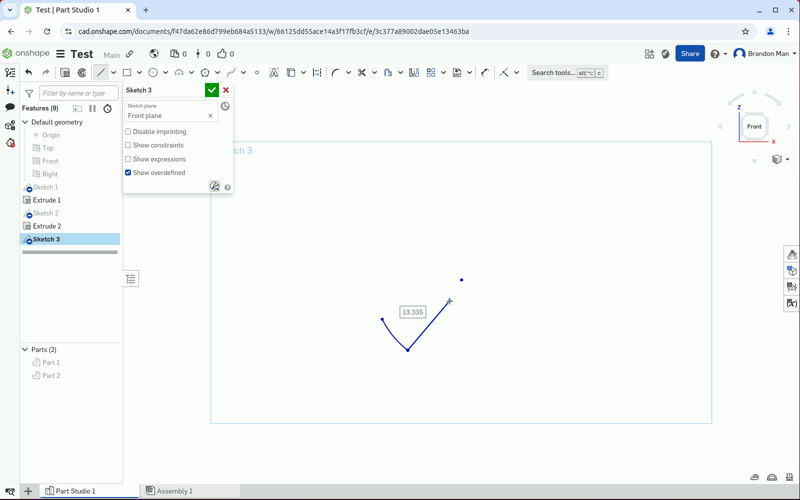
mouse_move(479, 300)
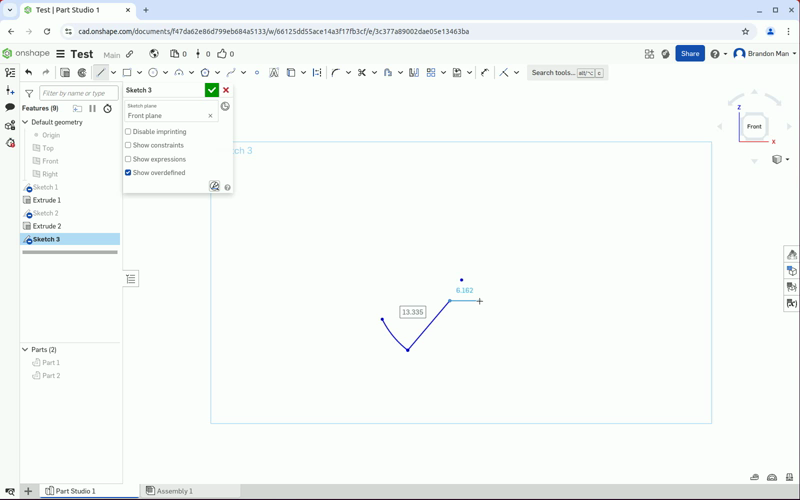
mouse_move(449, 258)
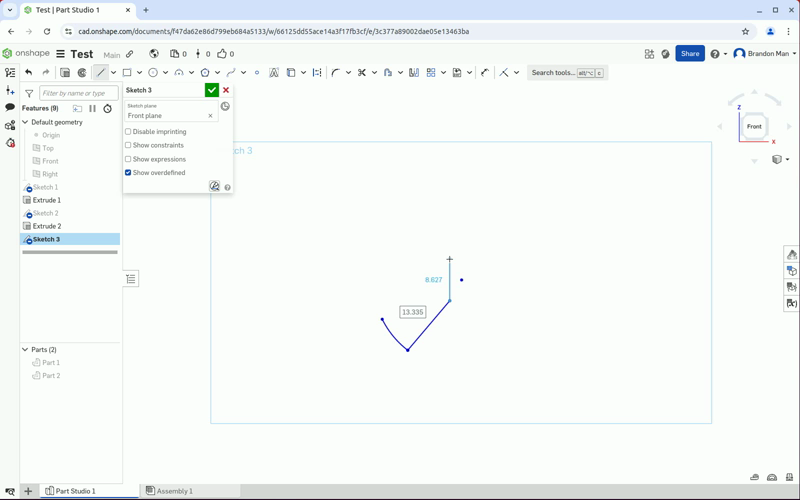
click(449, 258)
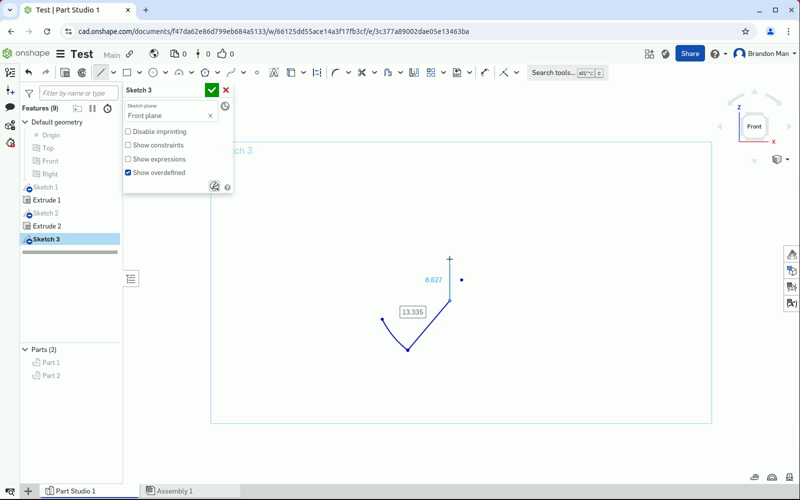
key_up(shift)
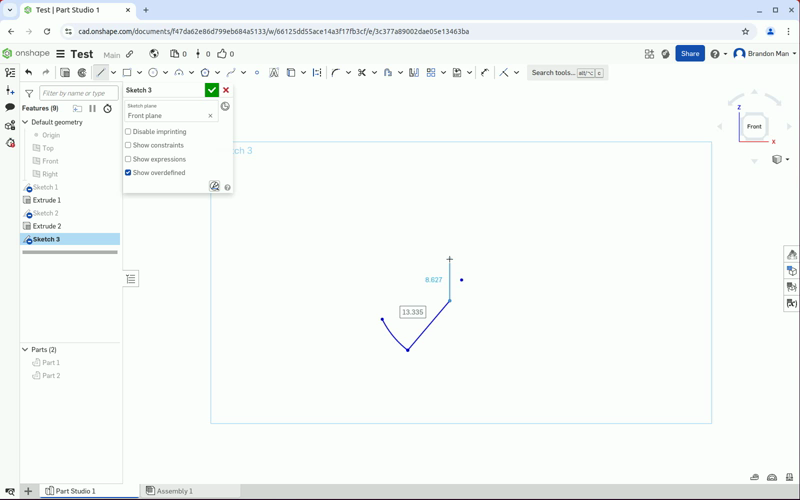
key_down(shift)
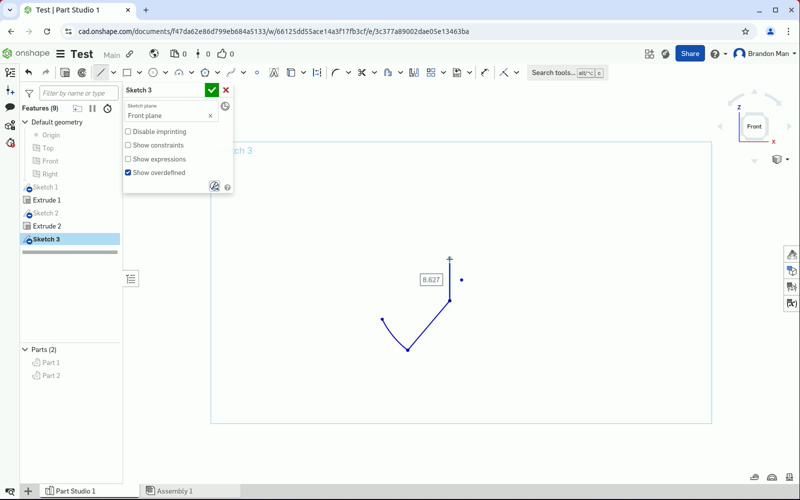
mouse_move(479, 258)
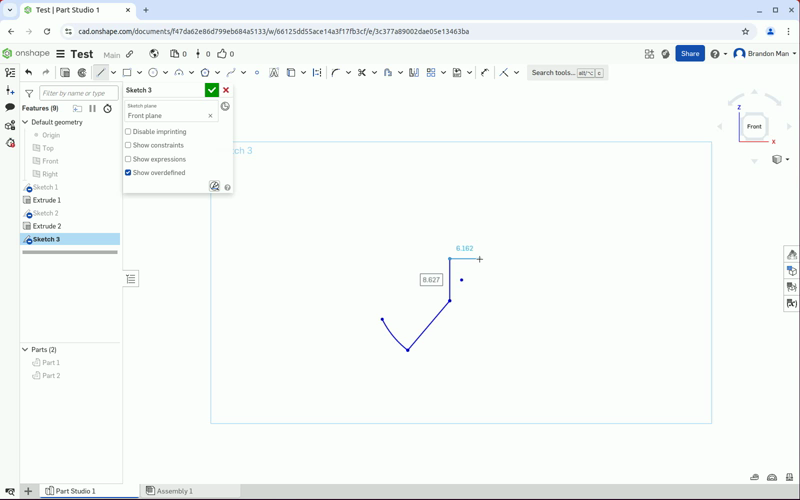
mouse_move(449, 226)
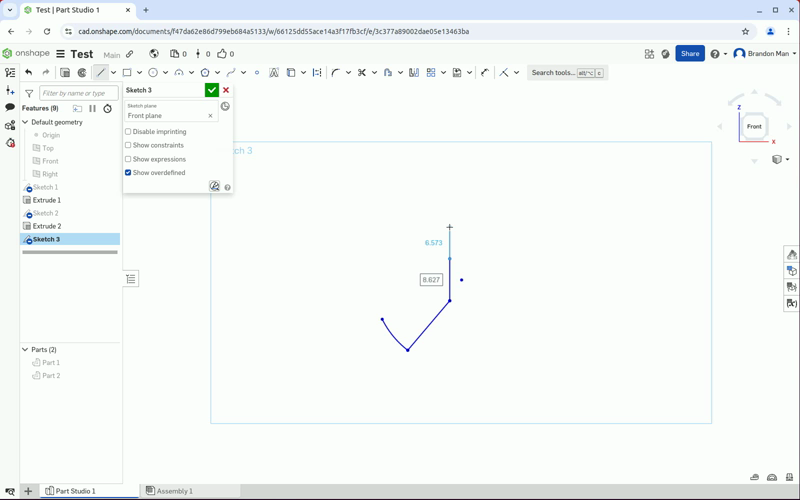
click(449, 226)
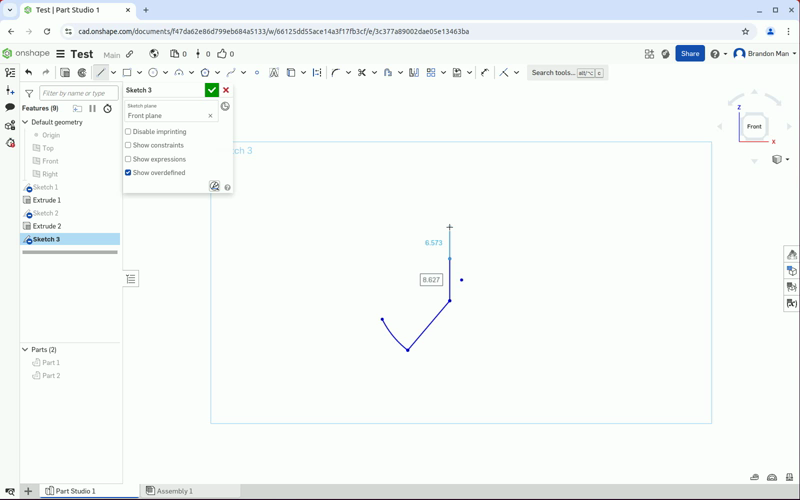
key_up(shift)
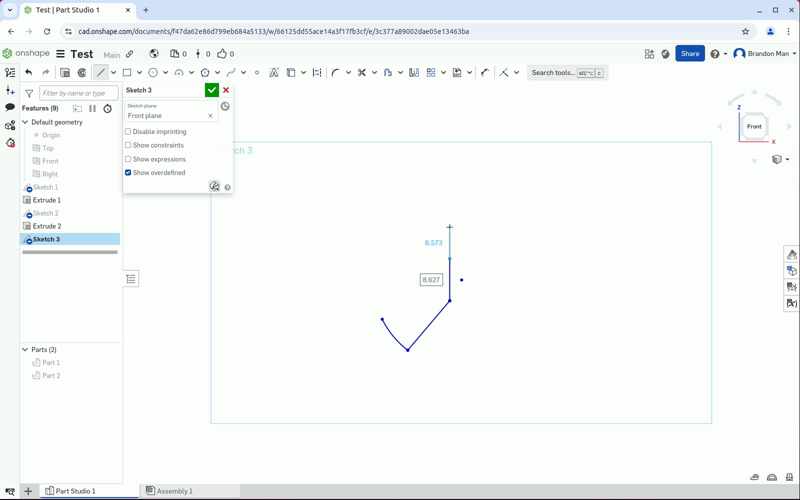
key_down(shift)
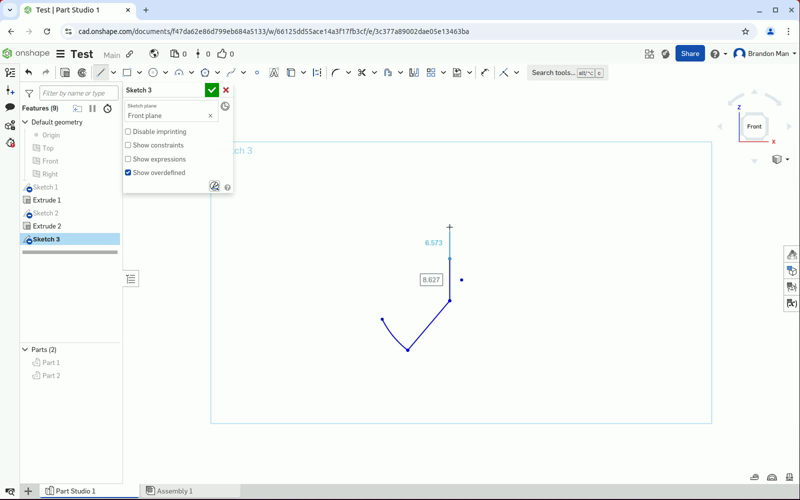
mouse_move(423, 283)
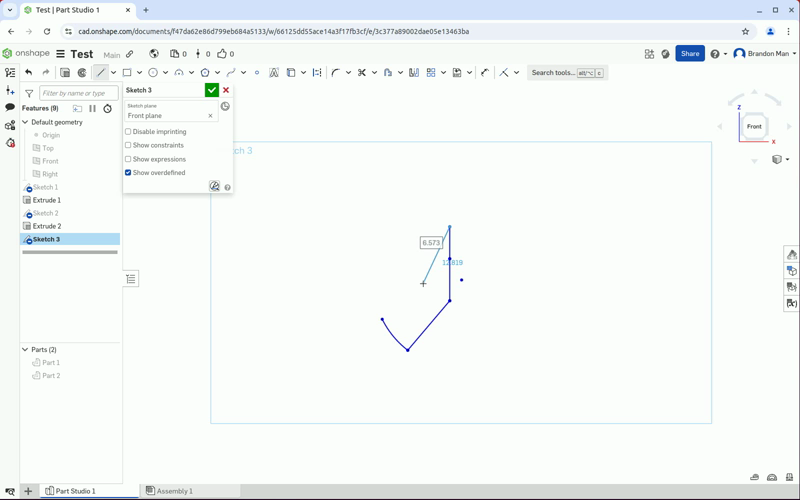
click(423, 283)
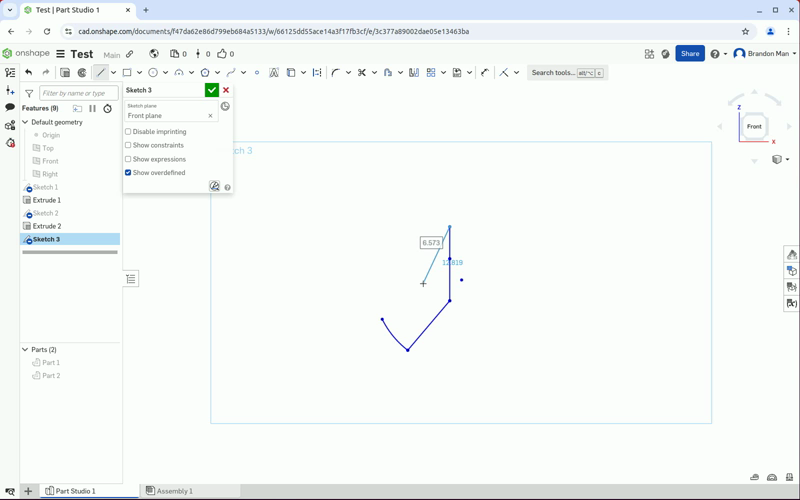
key_up(shift)
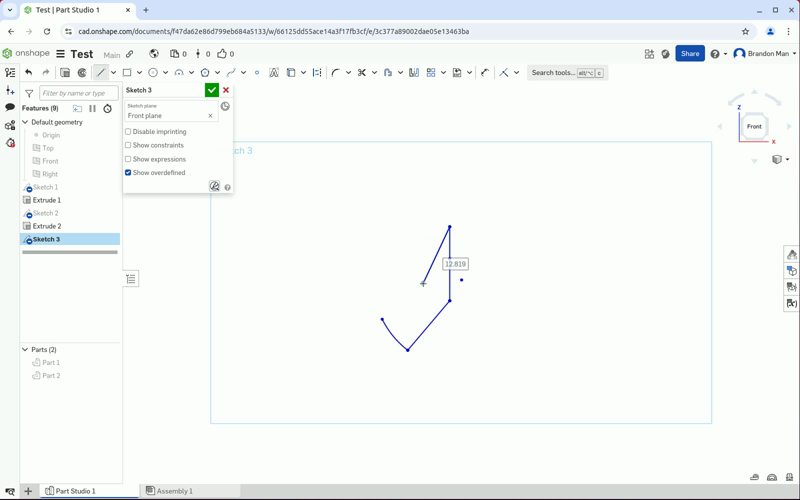
mouse_move(453, 283)
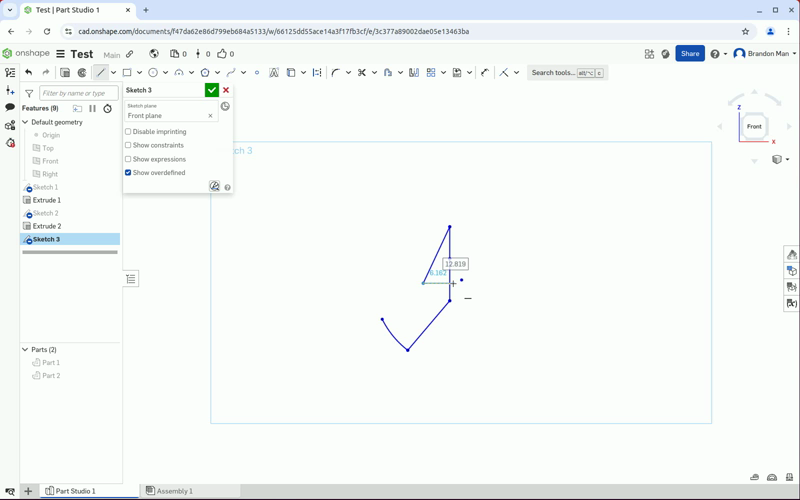
key_down(shift)
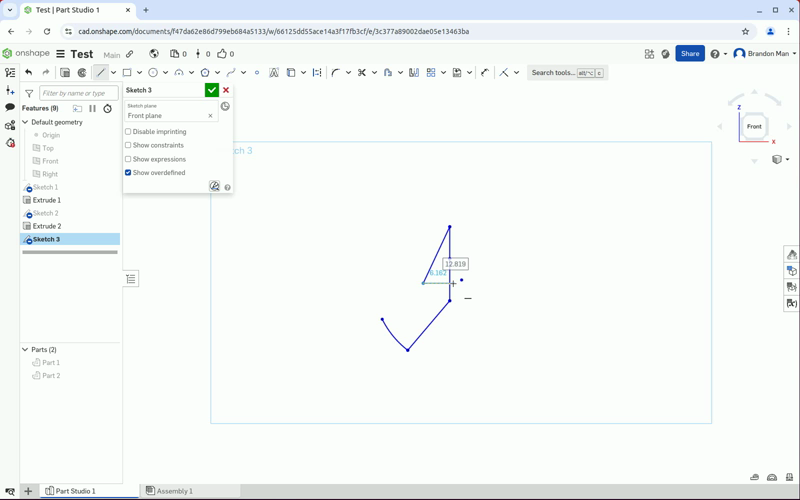
mouse_move(382, 319)
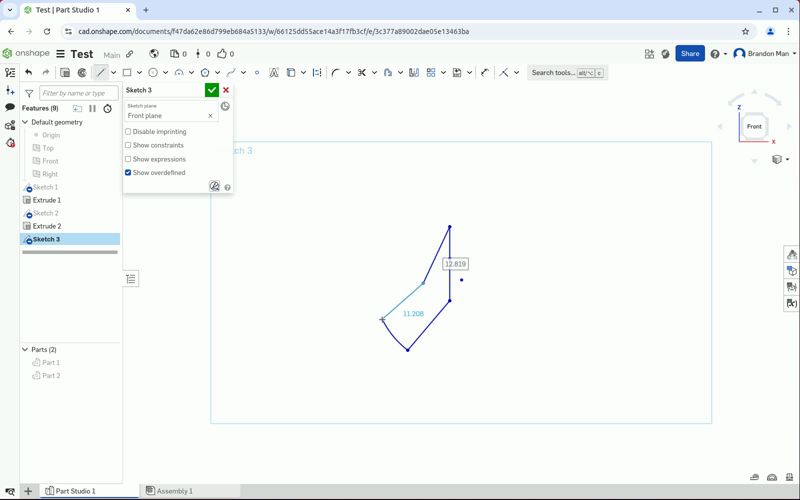
key_up(shift)
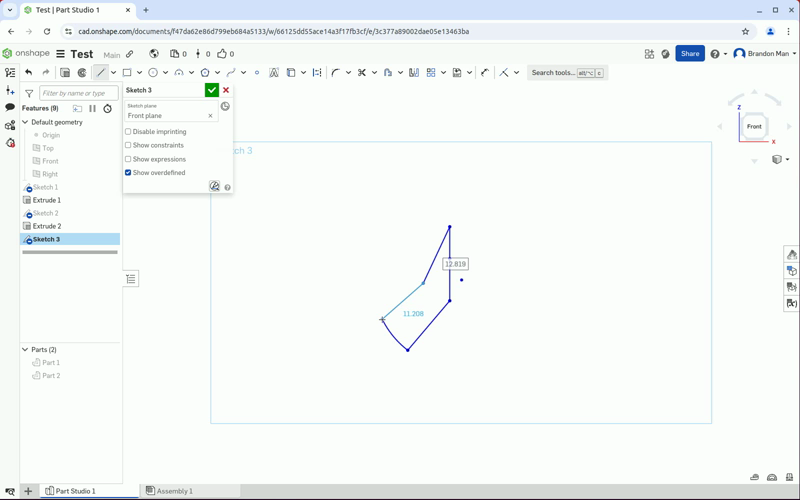
click(382, 319)
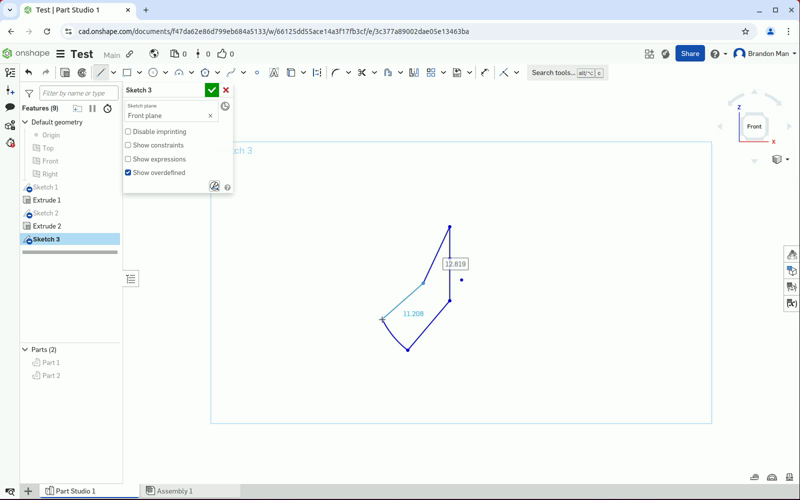
key(esc)
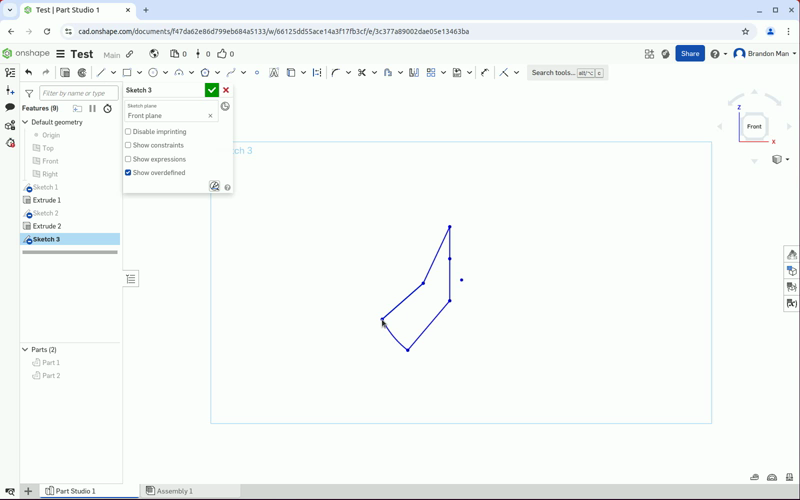
mouse_move(431, 286)
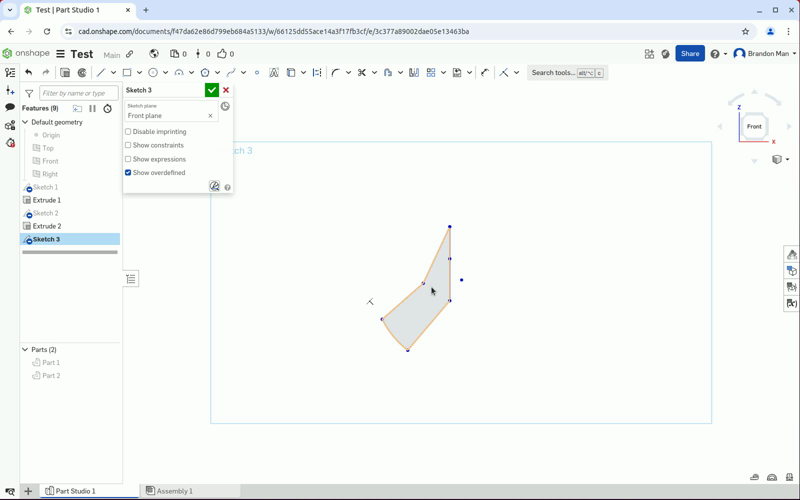
click(431, 286)
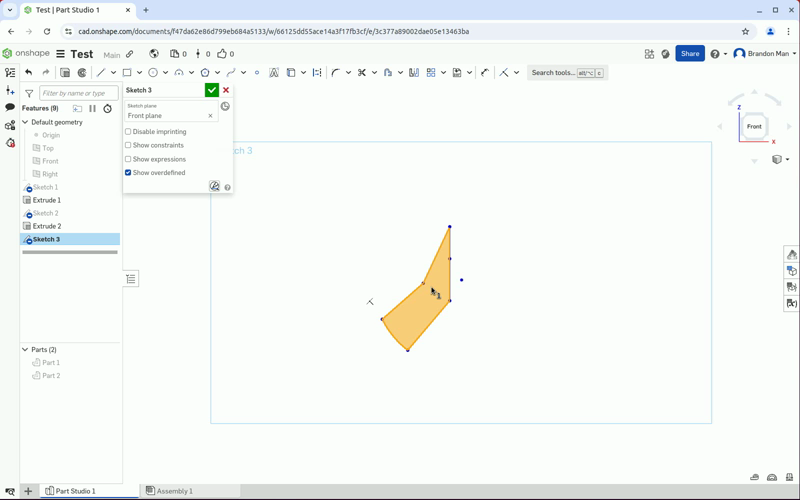
mouse_move(73, 352)
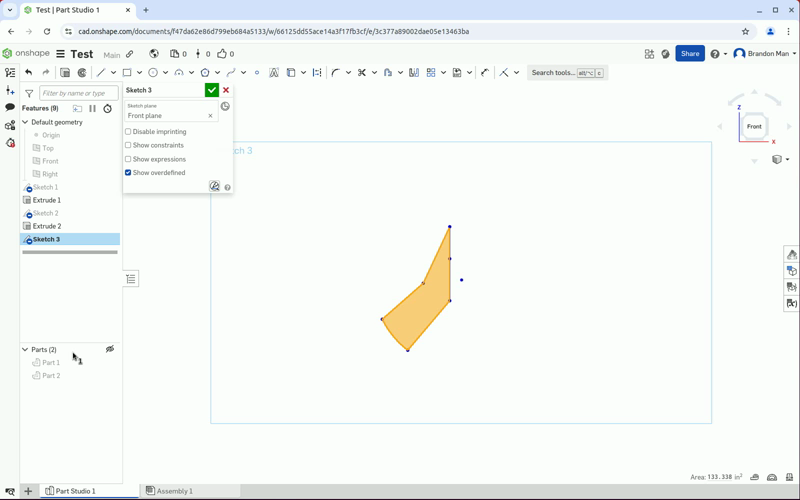
key(shift+y)
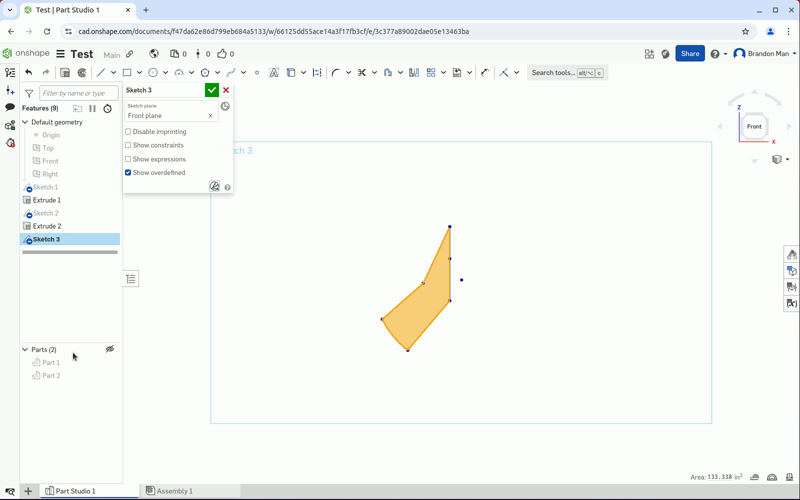
key(shift+e)
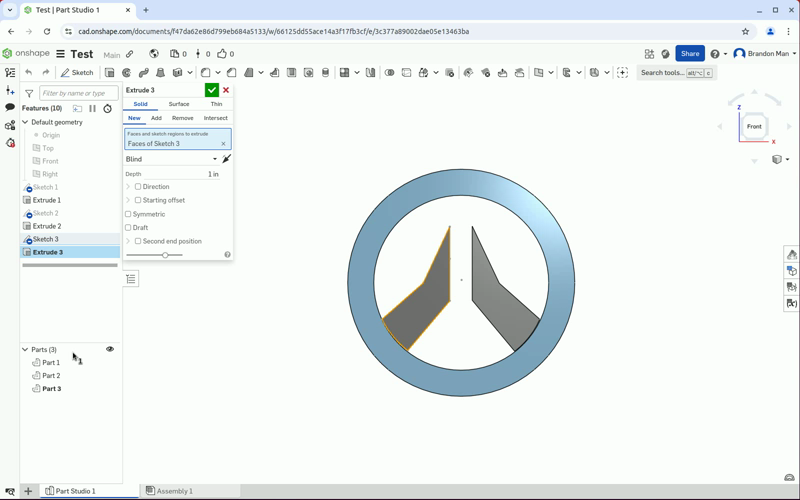
mouse_move(143, 106)
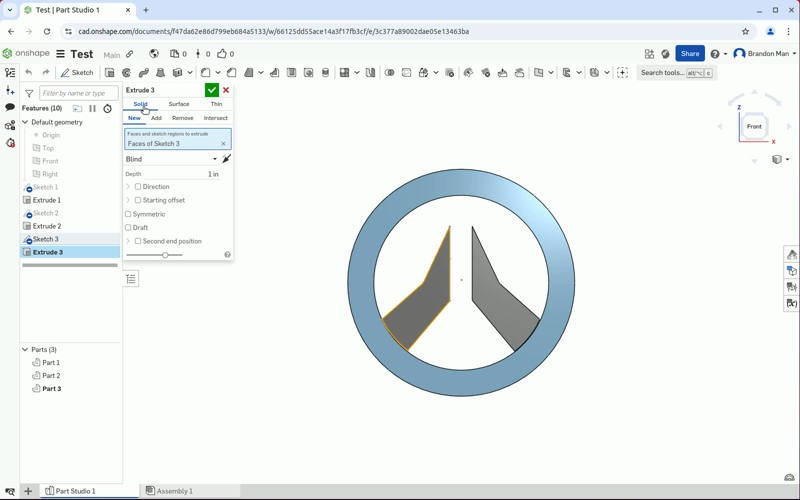
click(143, 106)
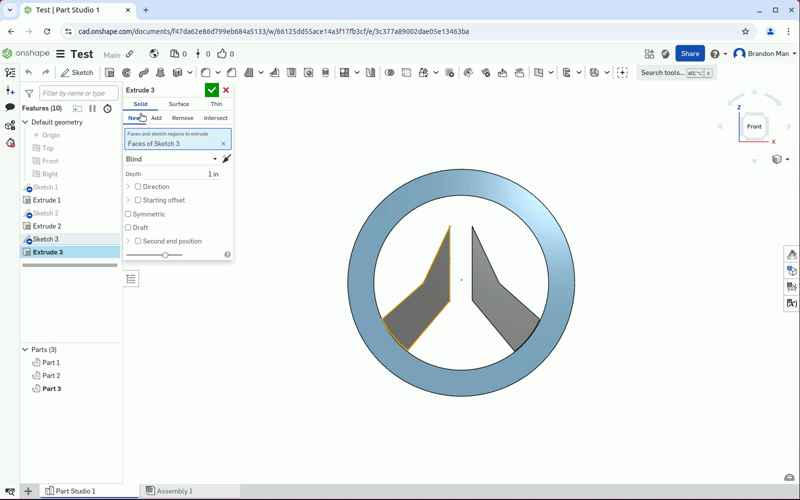
mouse_move(137, 120)
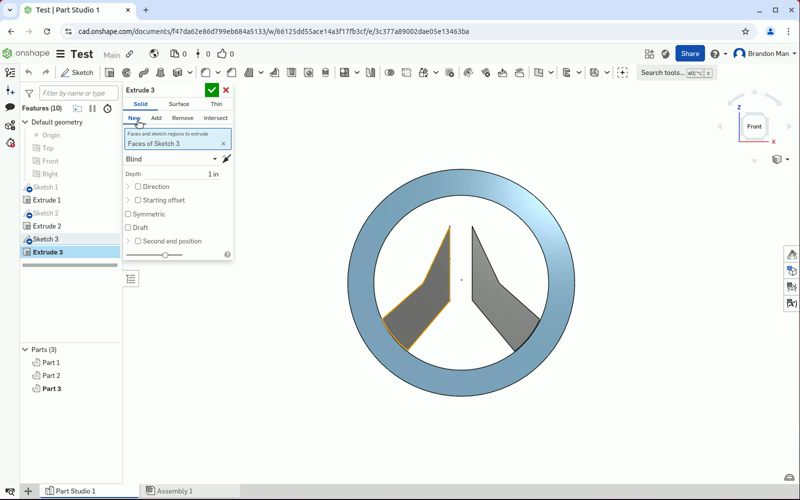
click(137, 120)
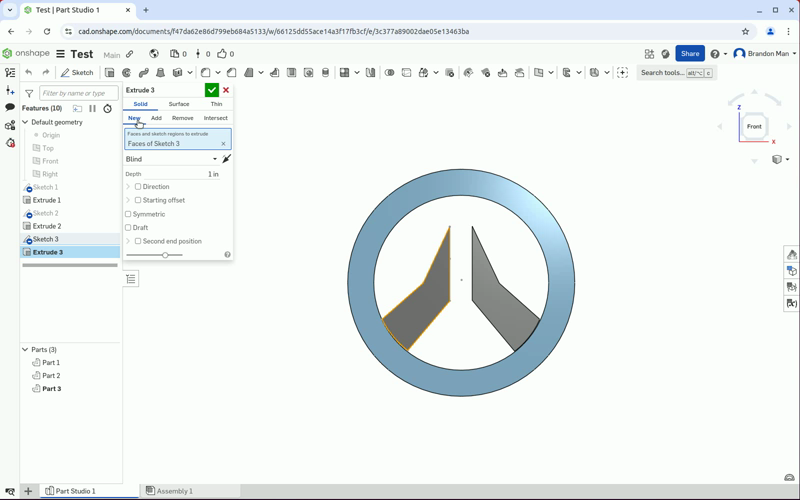
key(tab, 4)
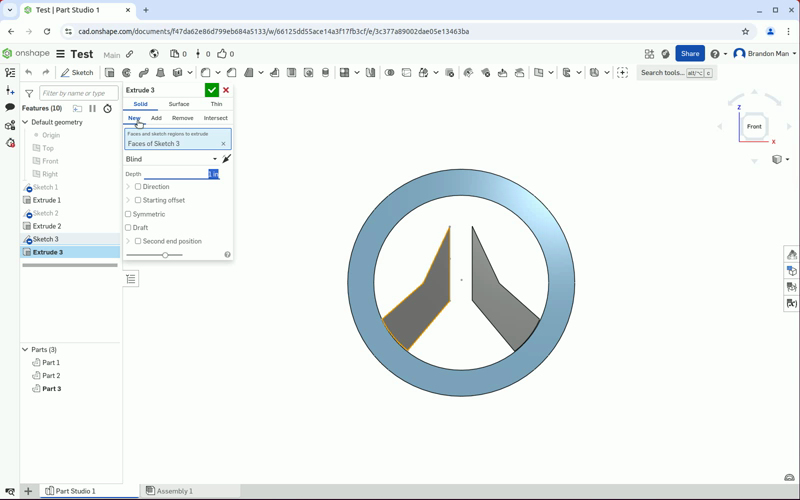
text(6.018)
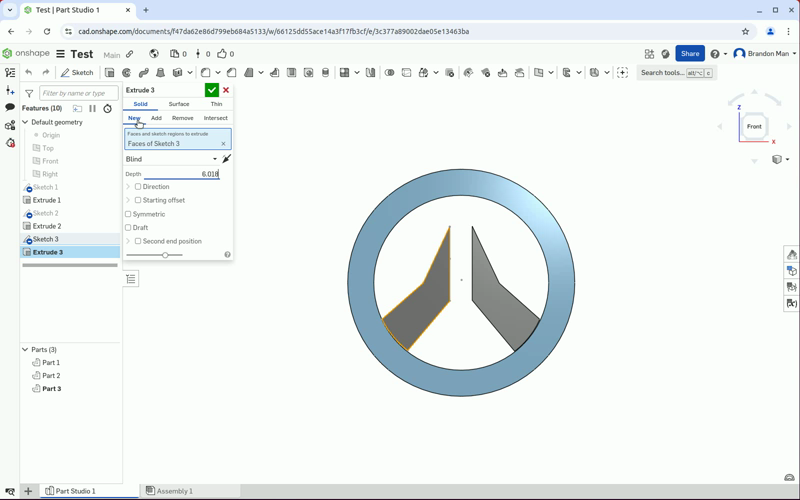
key(enter)
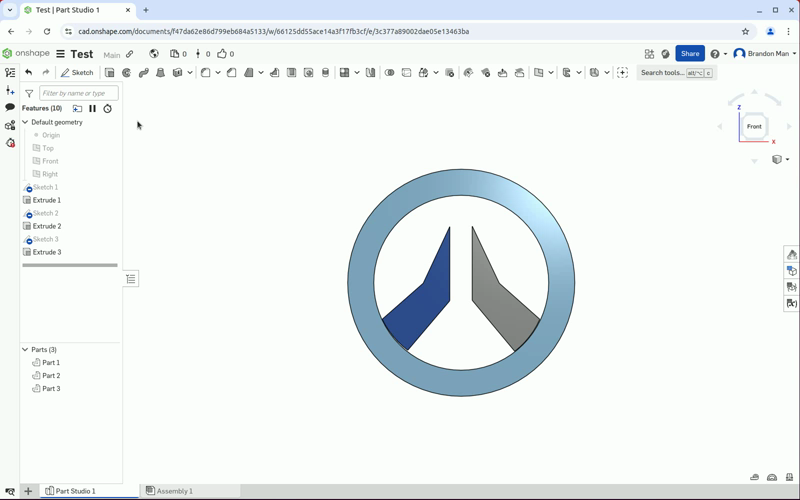
key(shift+h)
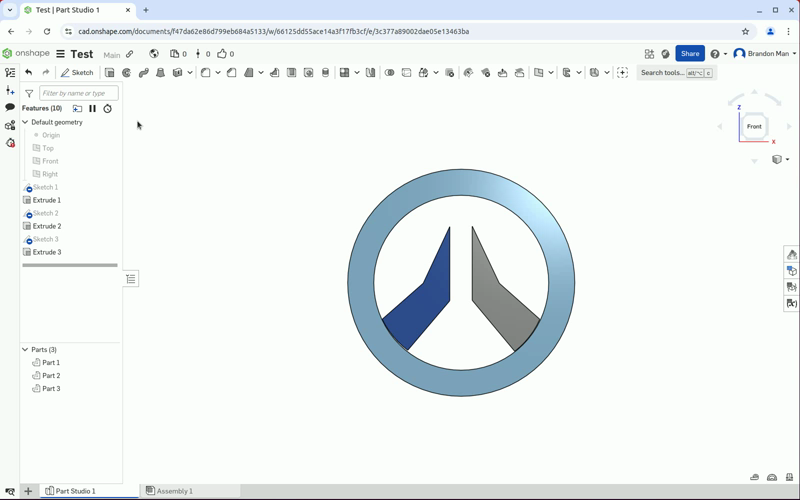
key(shift+h)
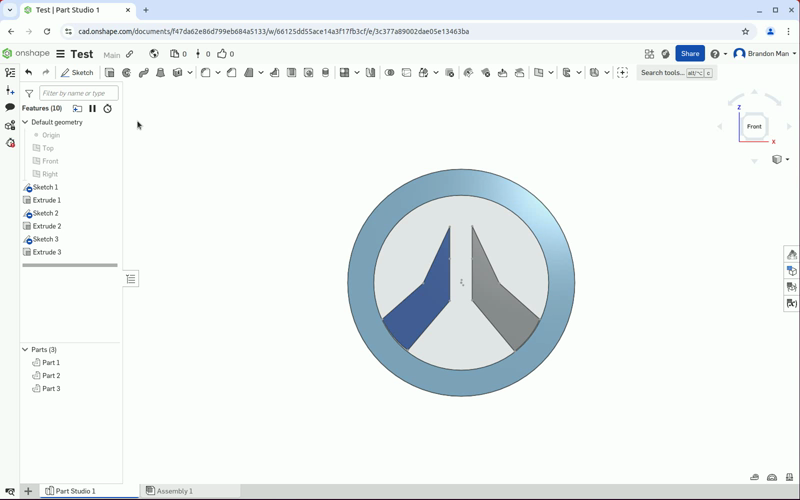
key(shift+7)
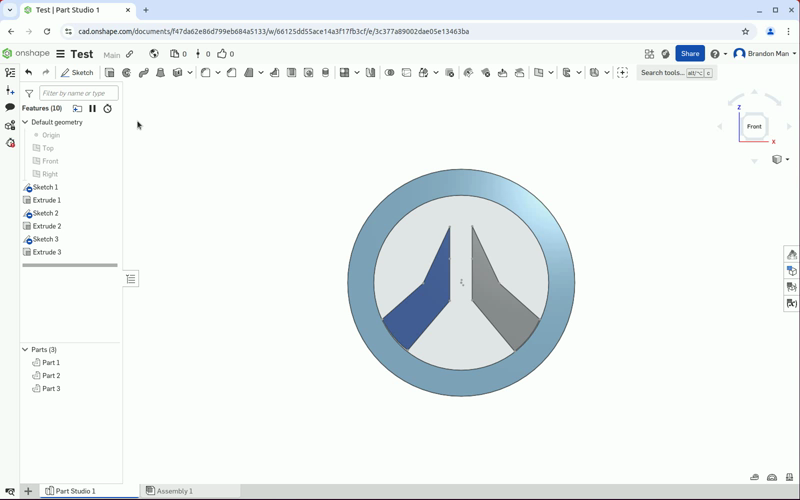
key(left, 2)
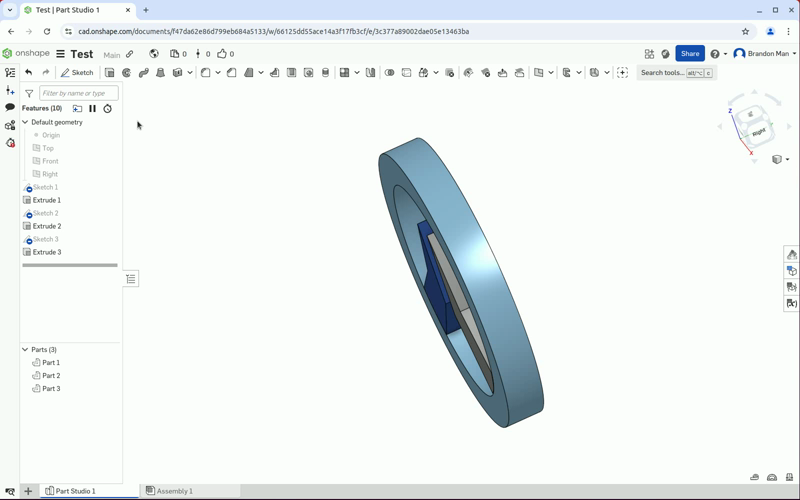
key(down, 2)
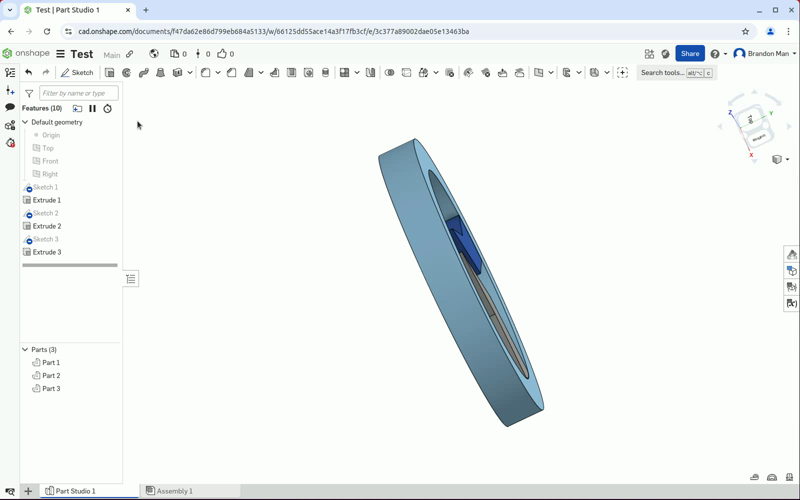
key(up, 2)
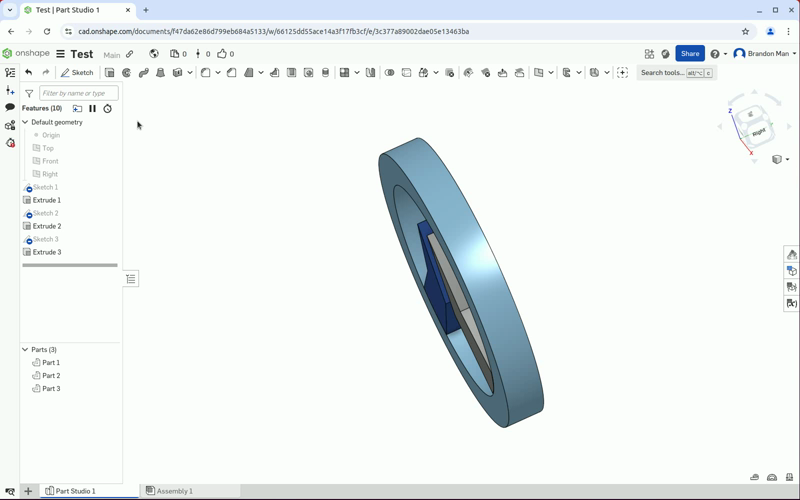
key(right, 2)
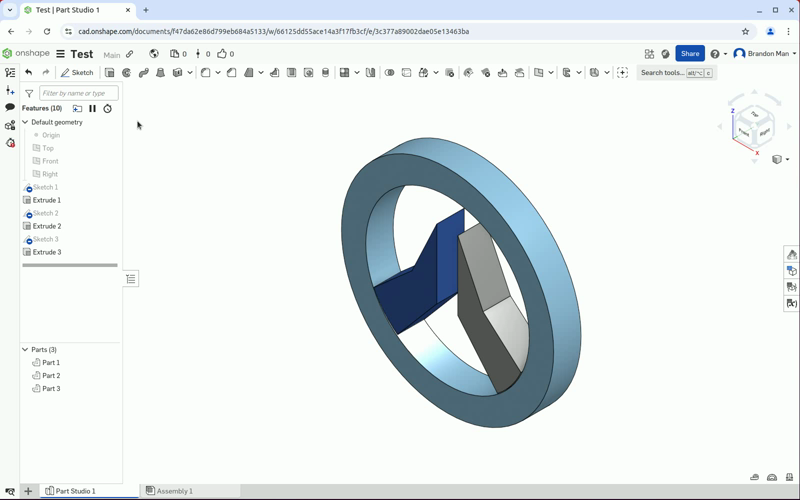
mouse_move(73, 189)
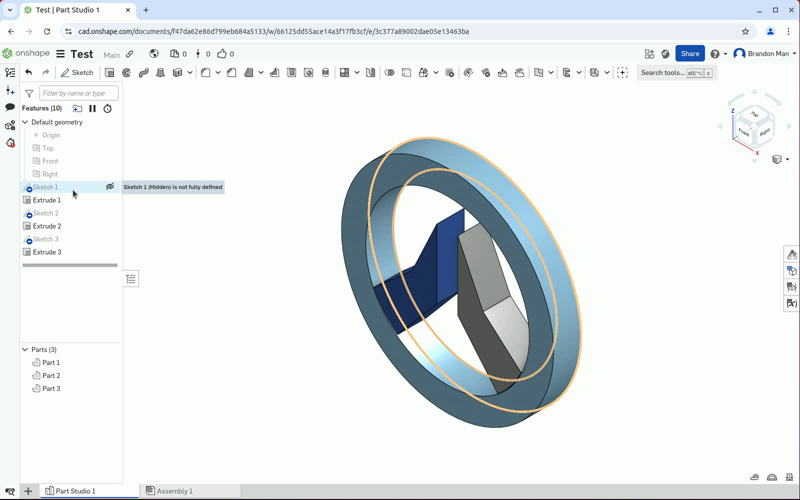
click(73, 189)